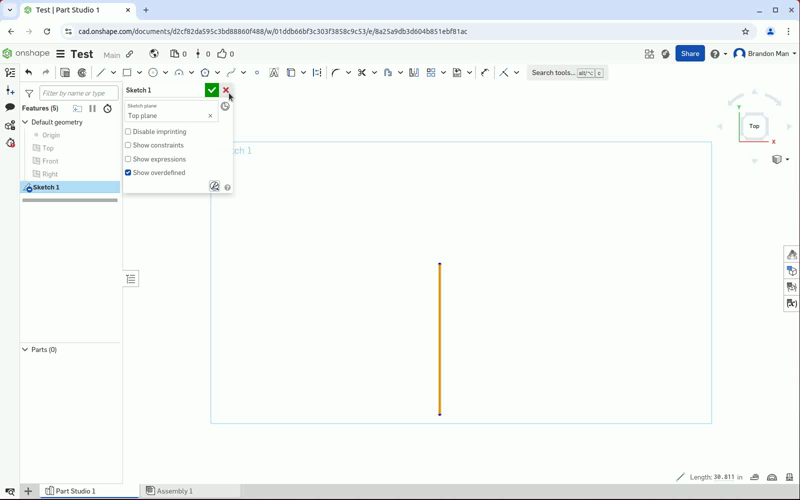
key(shift+h)
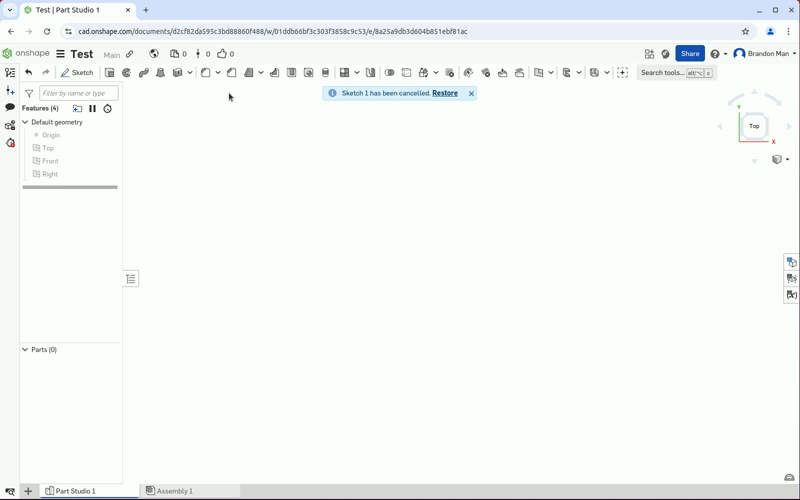
mouse_move(73, 352)
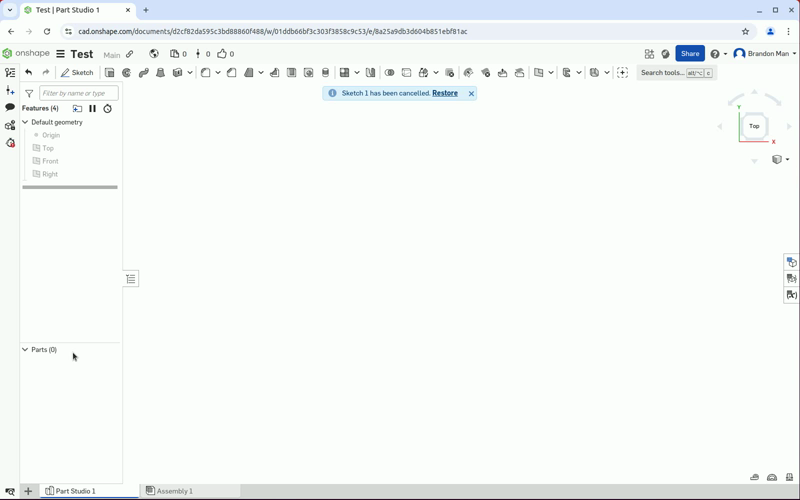
key(y)
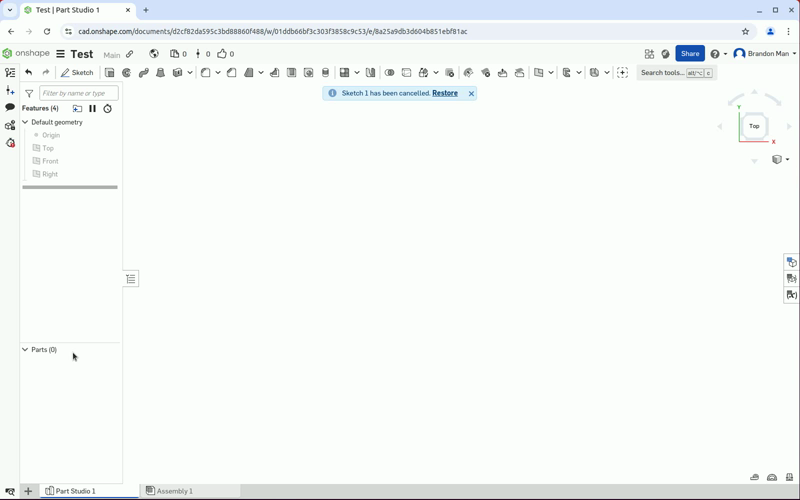
key(shift+p)
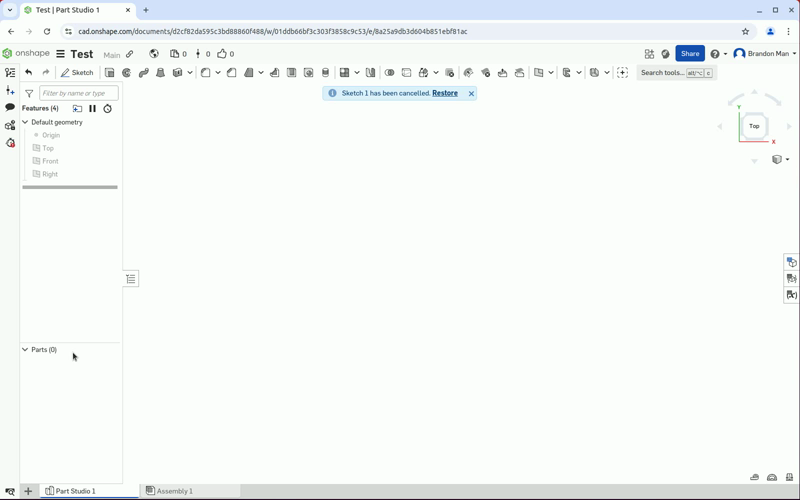
key(space)
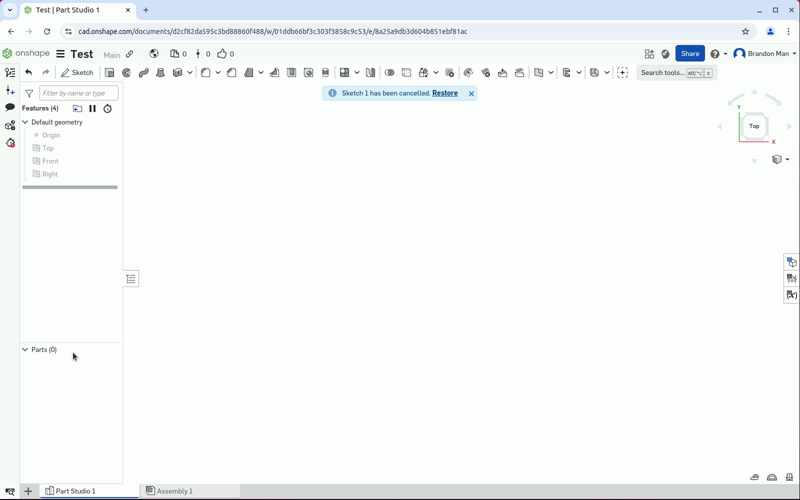
key_down(shift)
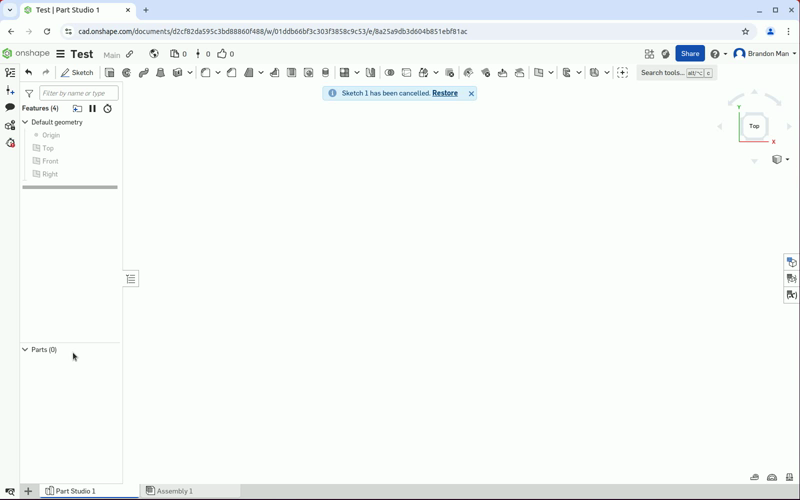
key(up)
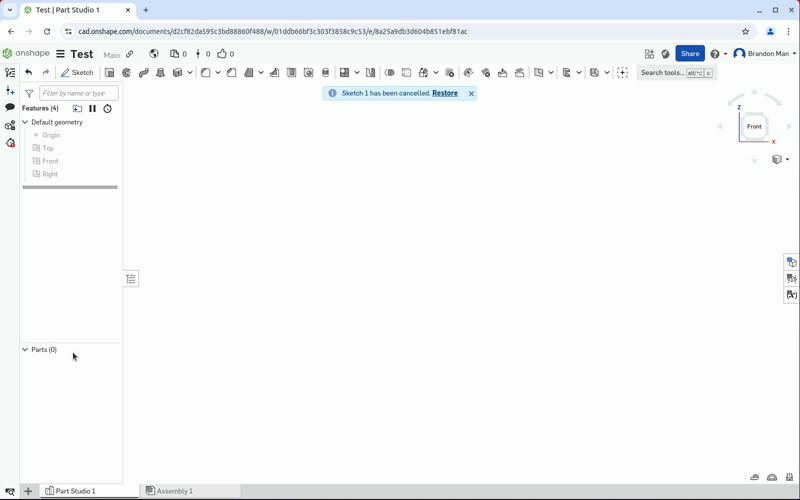
key_up(shift)
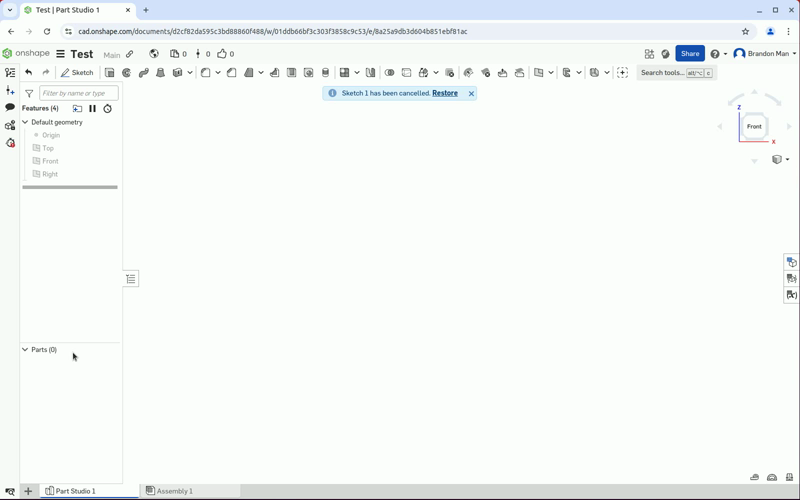
mouse_move(73, 352)
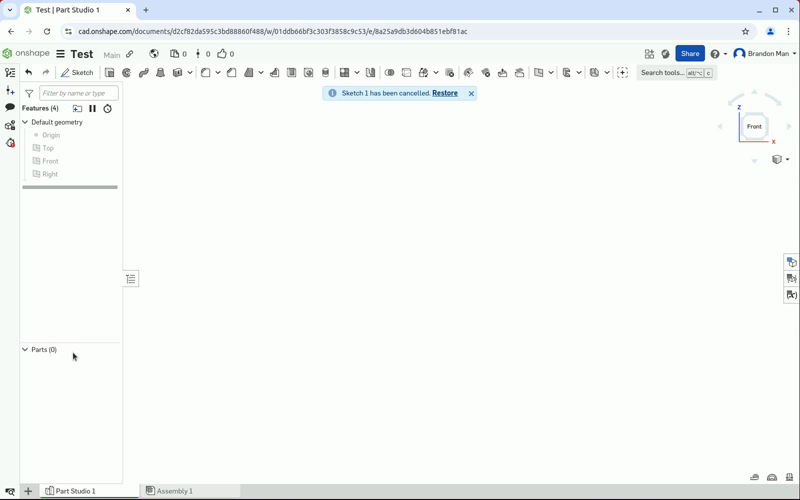
key(shift+y)
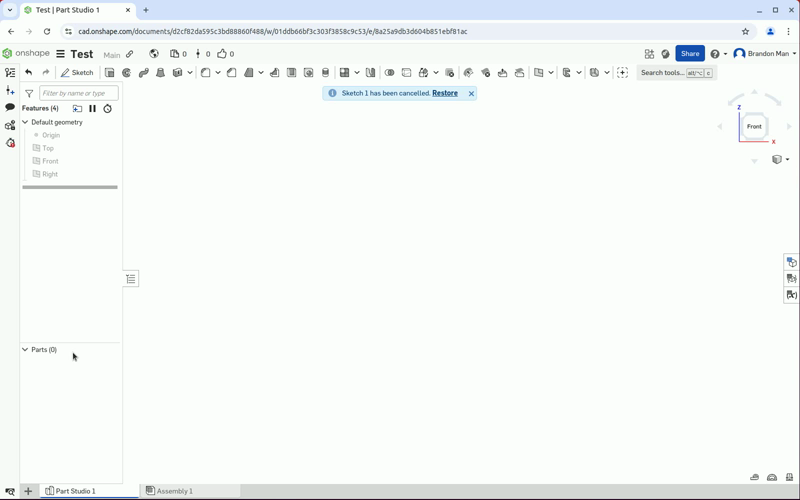
key(shift+s)
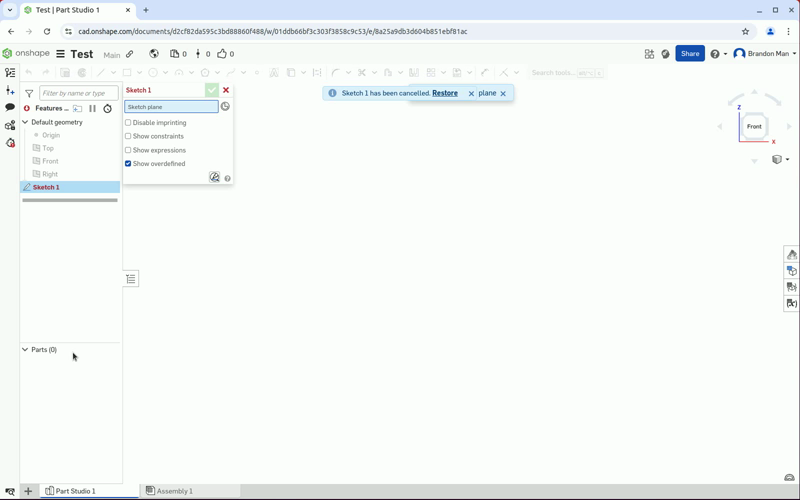
mouse_move(73, 163)
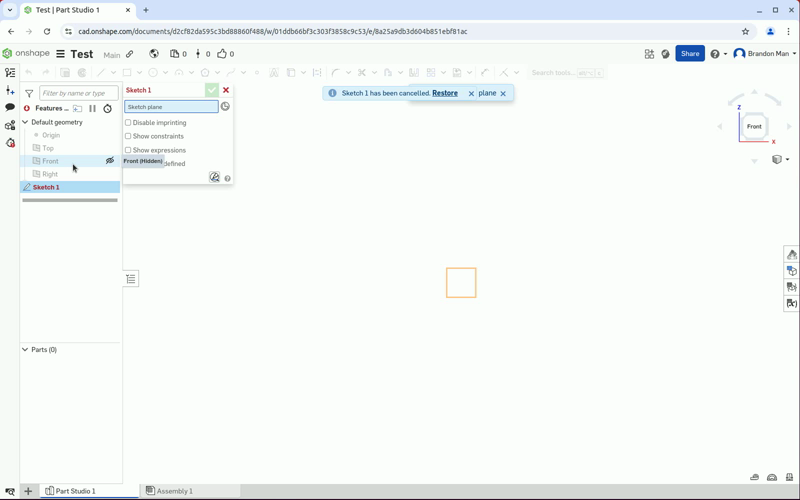
click(73, 163)
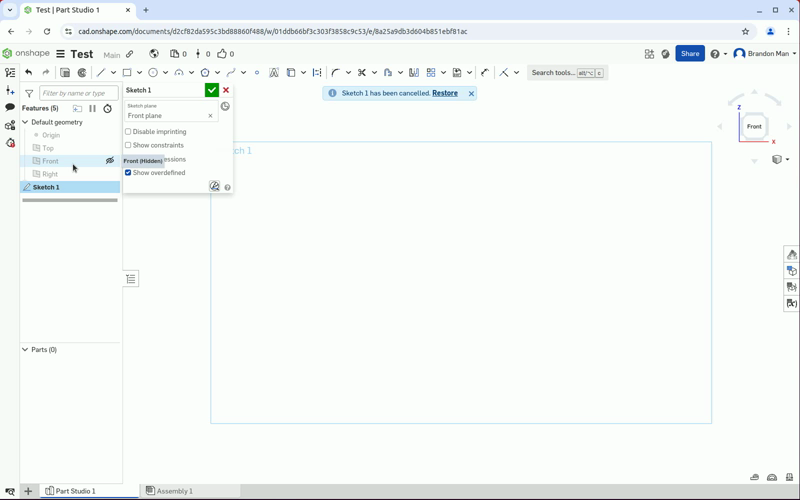
mouse_move(73, 352)
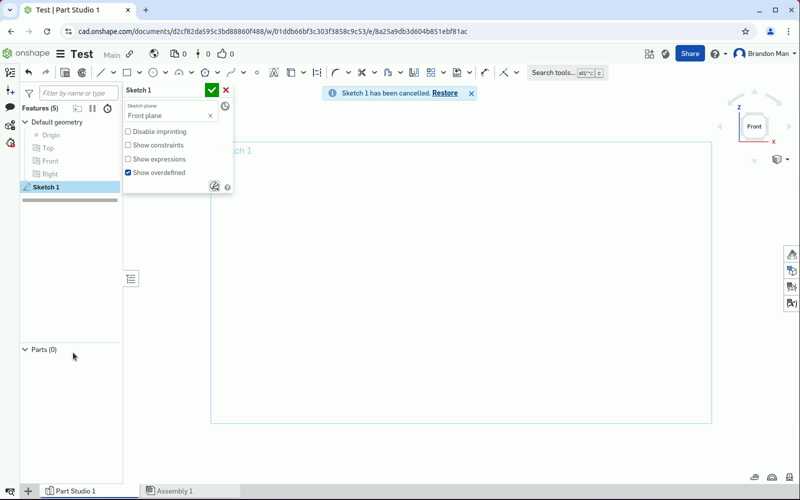
key(y)
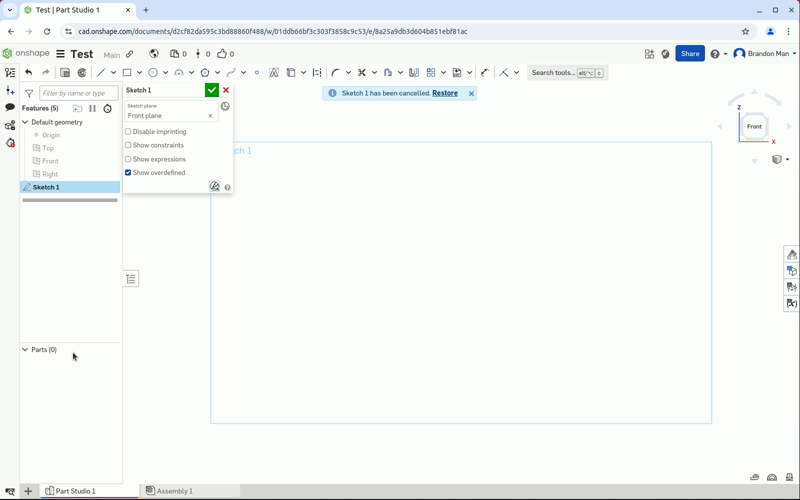
key(l)
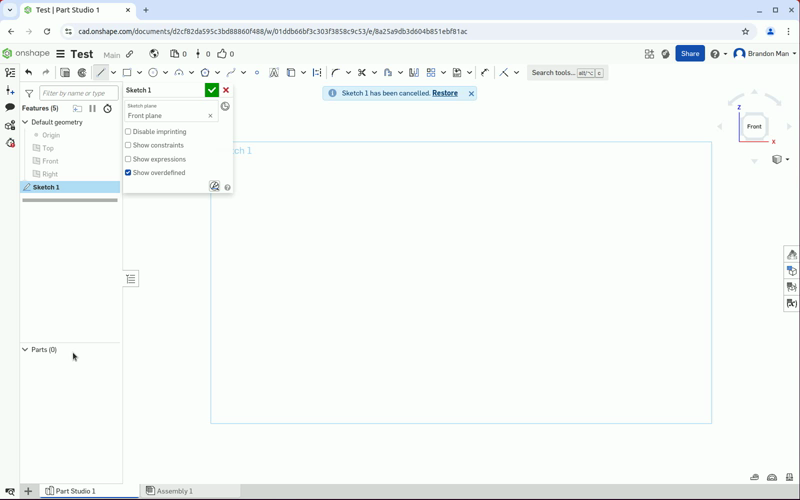
key_down(shift)
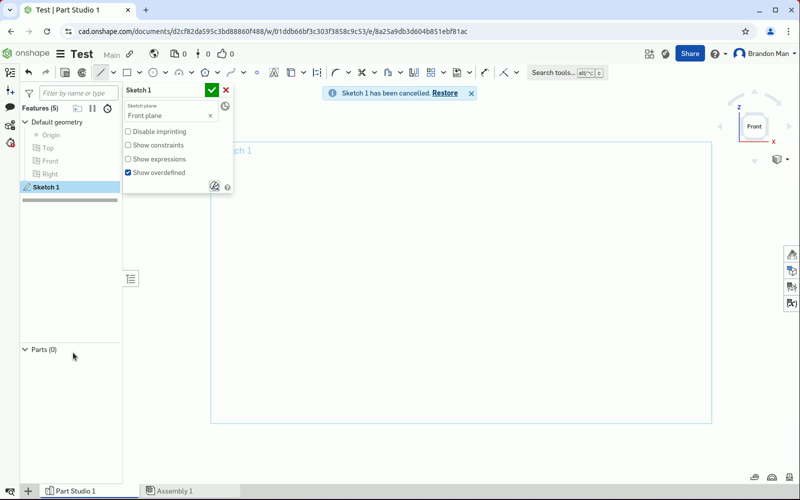
mouse_move(348, 353)
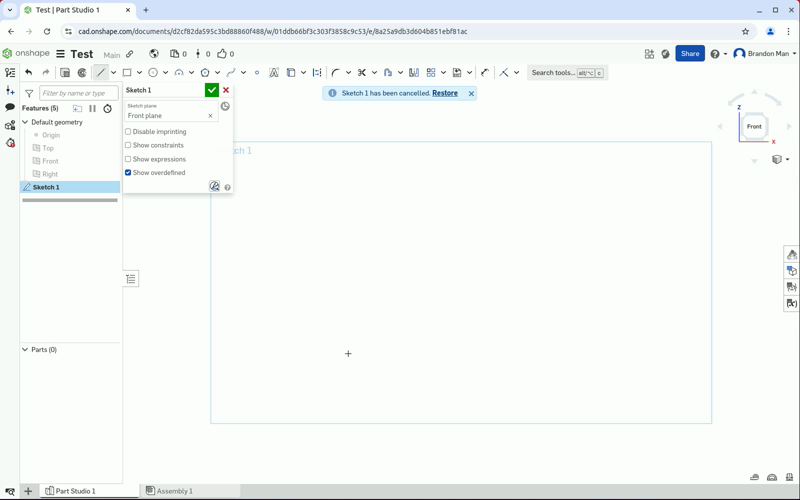
click(348, 353)
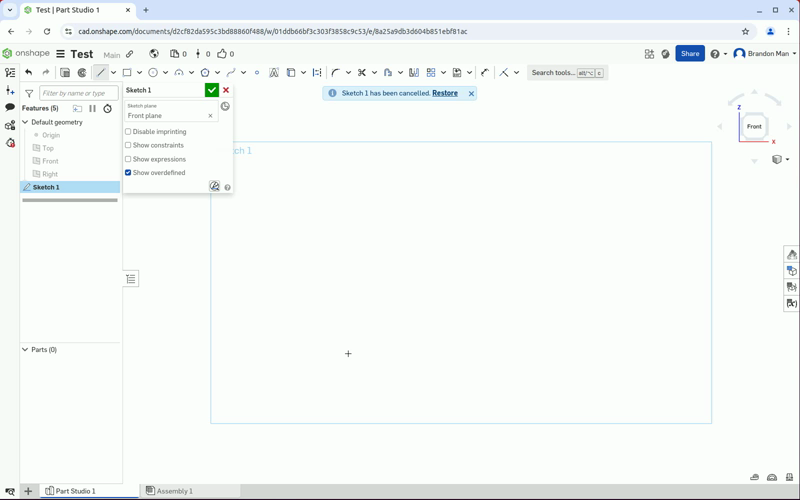
key_up(shift)
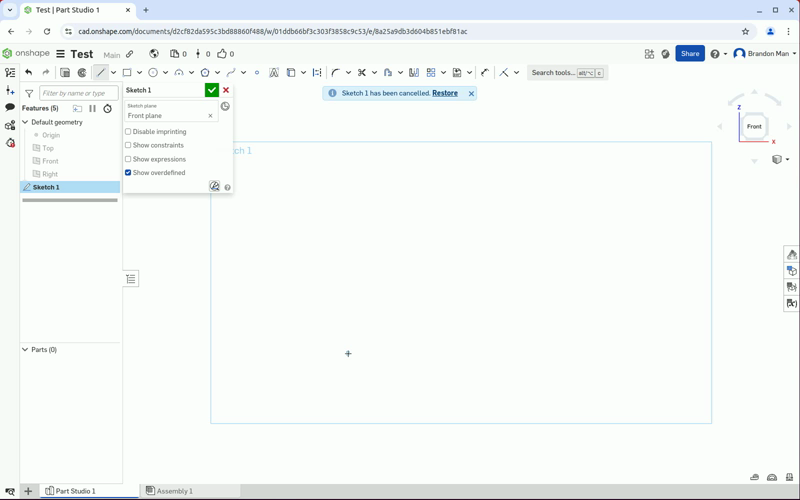
key_down(shift)
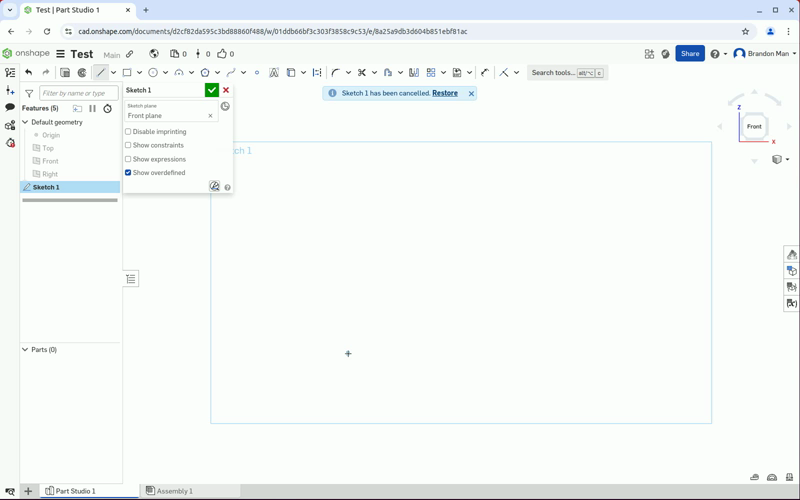
mouse_move(572, 353)
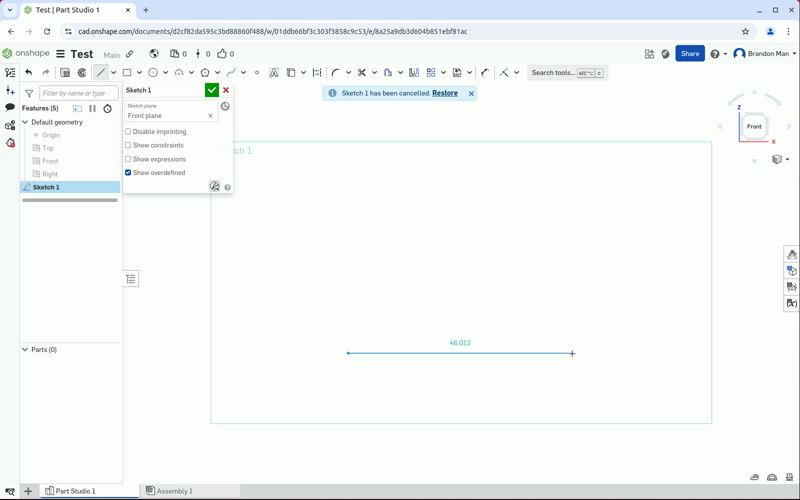
click(572, 353)
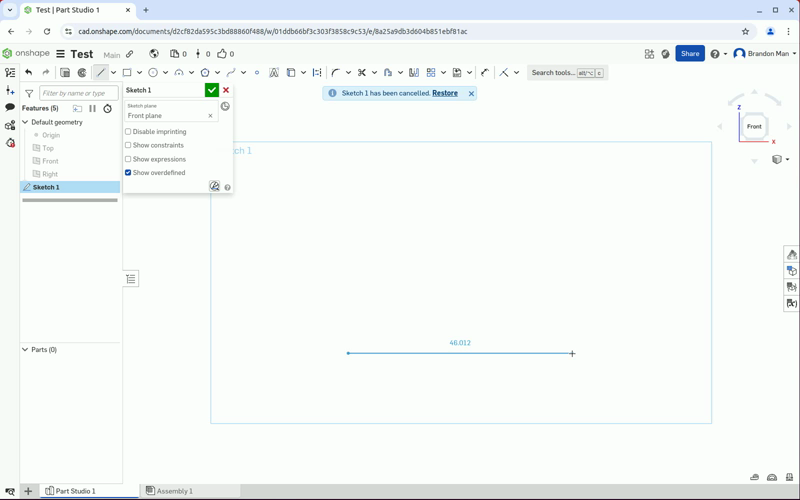
key_up(shift)
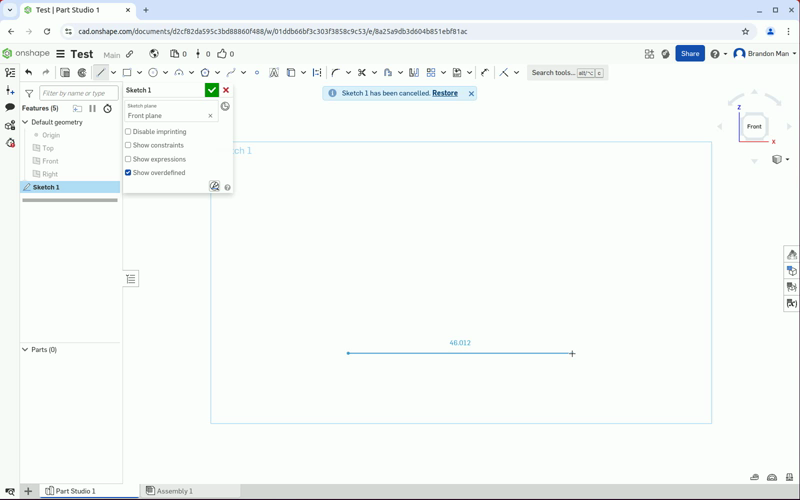
key_down(shift)
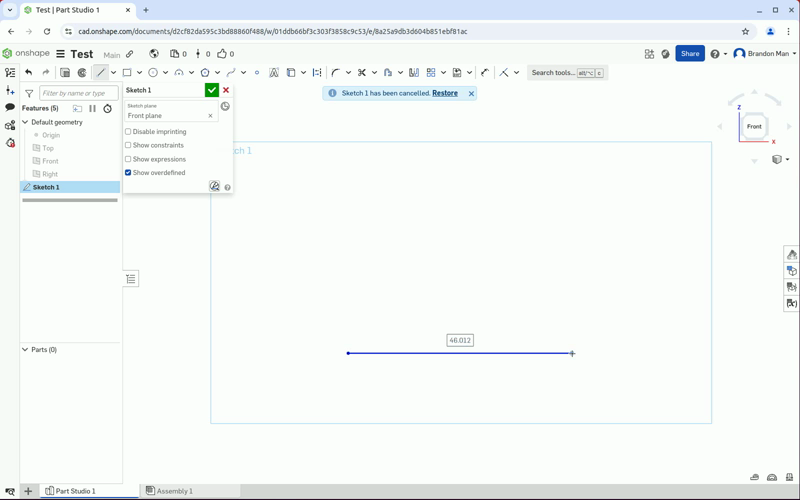
mouse_move(572, 214)
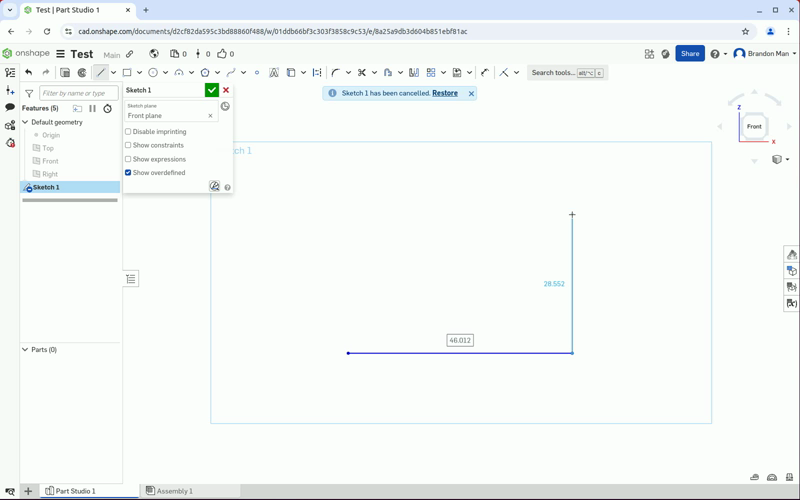
click(572, 214)
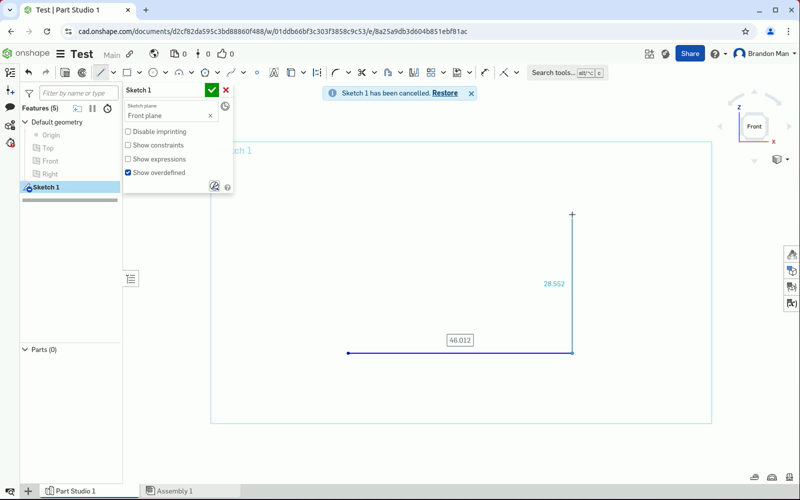
key_up(shift)
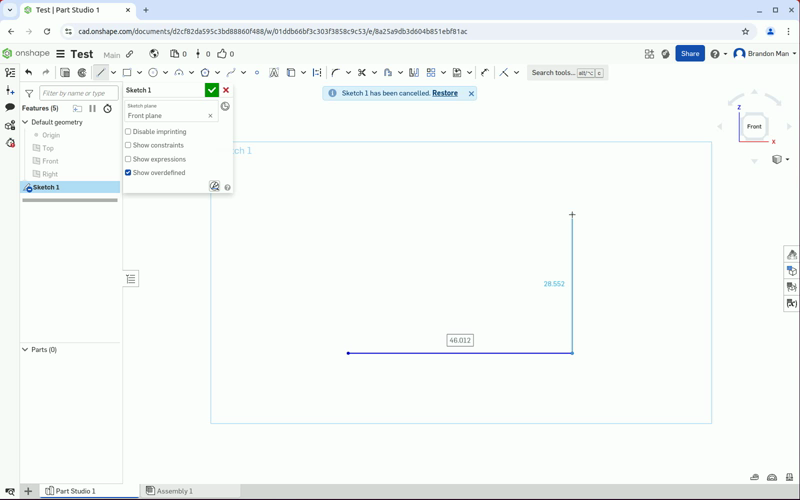
key_down(shift)
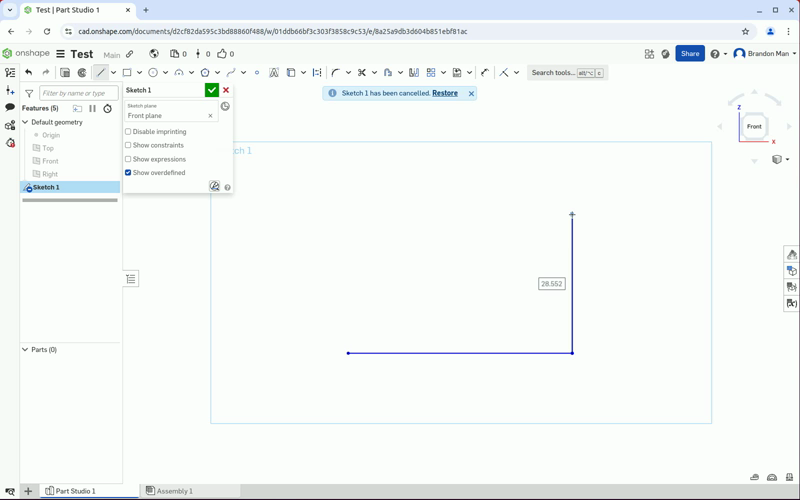
mouse_move(348, 214)
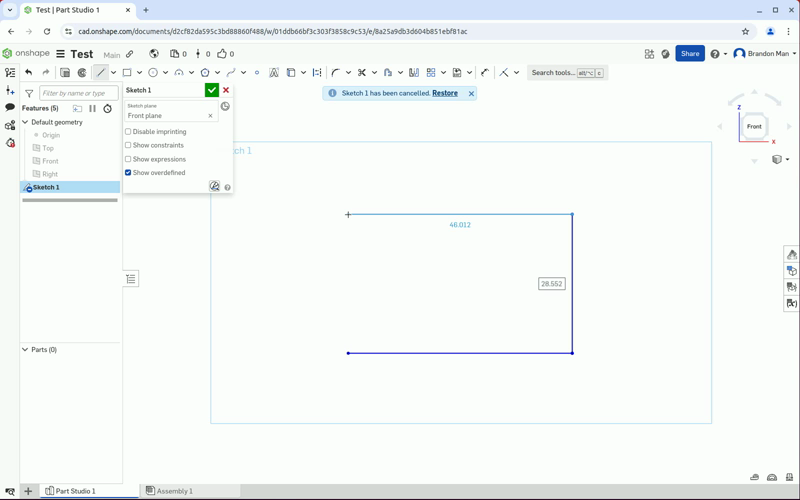
click(348, 214)
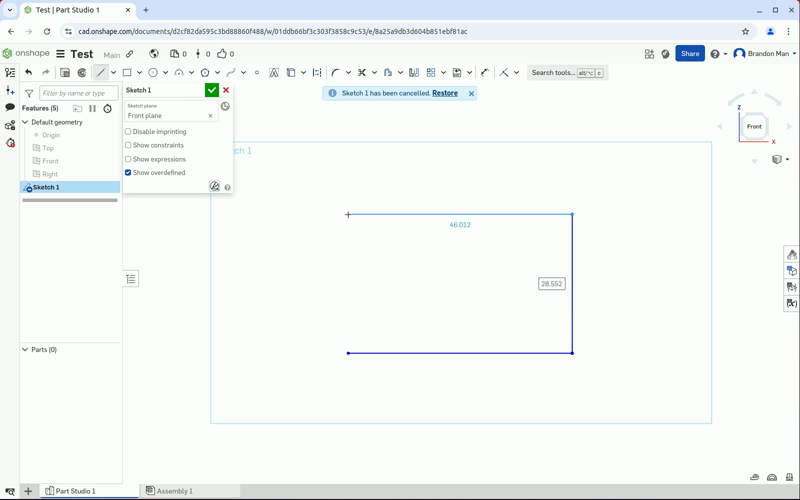
key_up(shift)
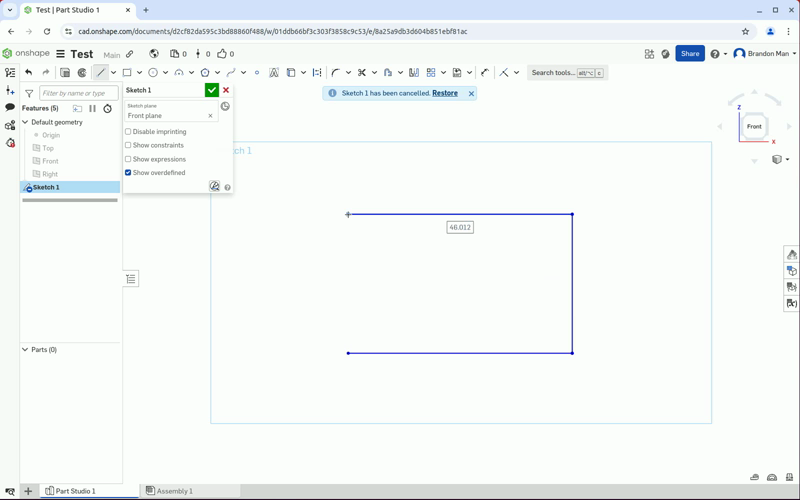
key_down(shift)
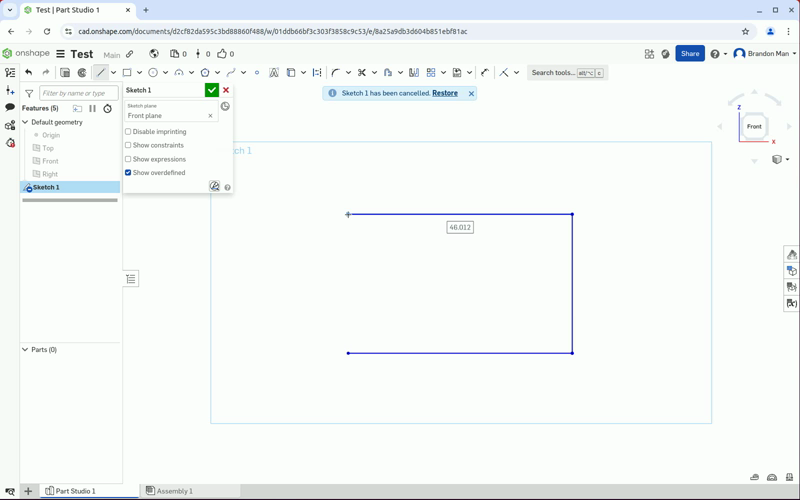
mouse_move(348, 353)
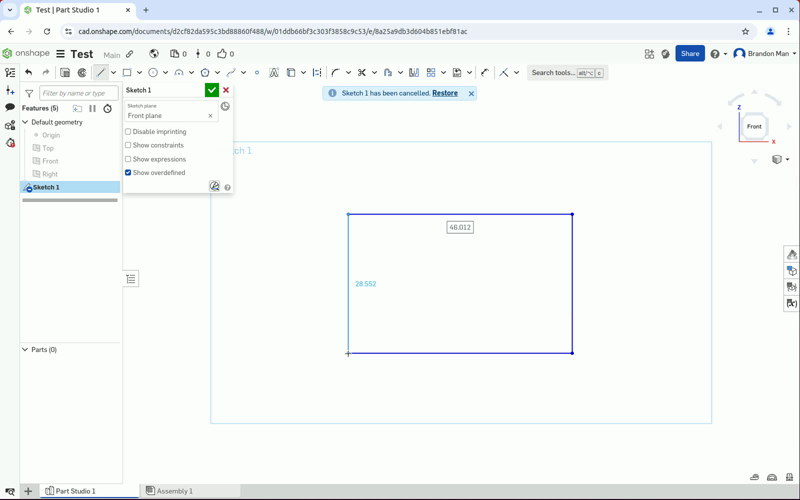
key_up(shift)
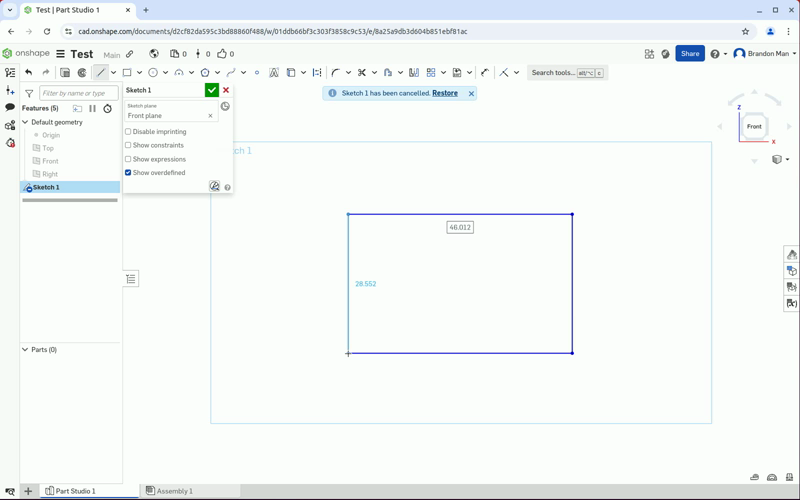
click(348, 353)
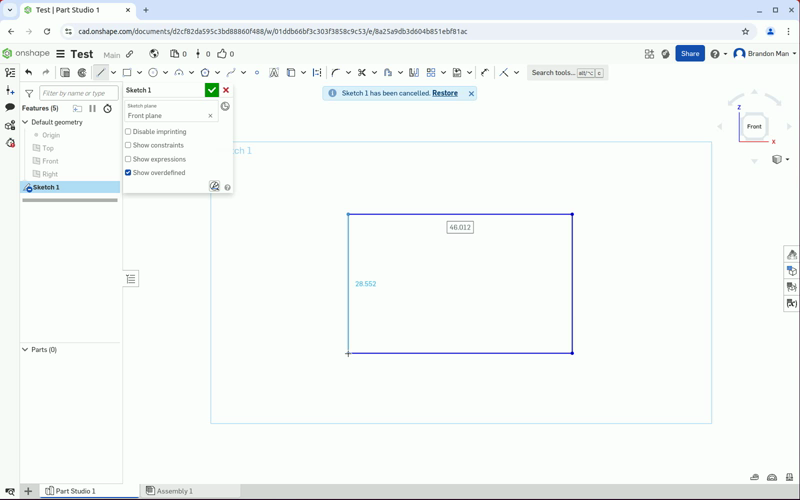
key(esc)
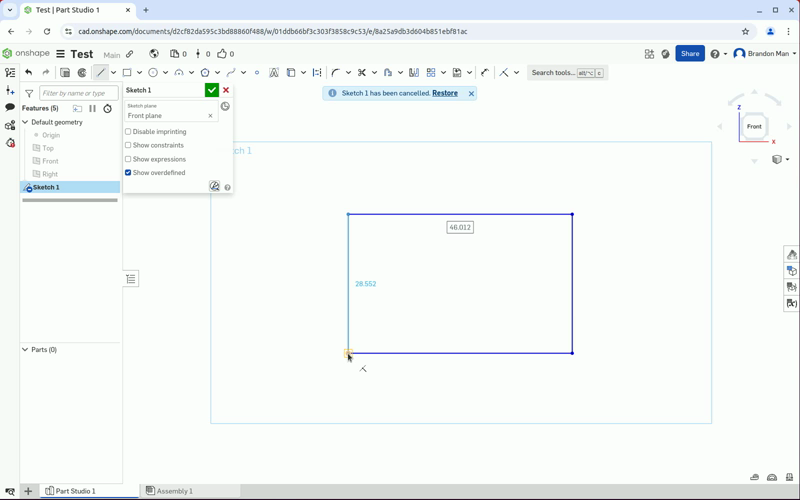
key(c)
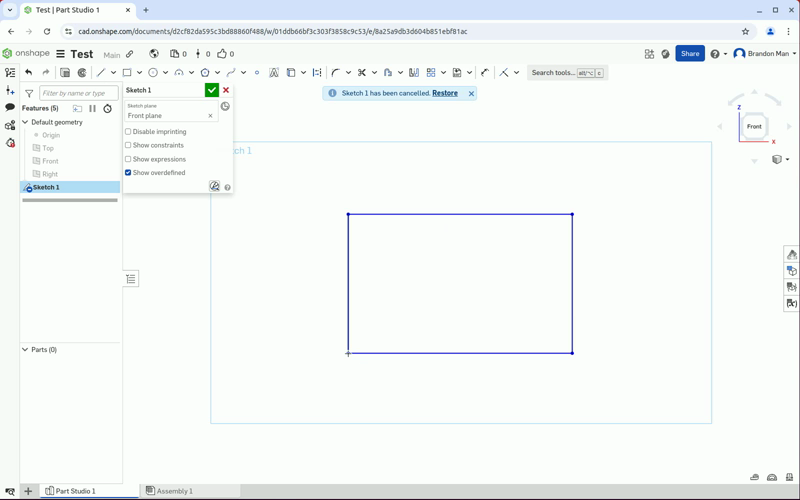
key_down(shift)
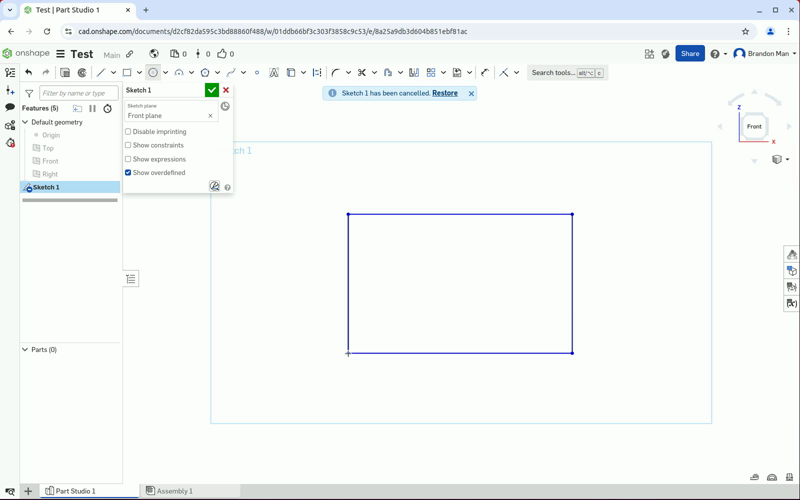
mouse_move(376, 268)
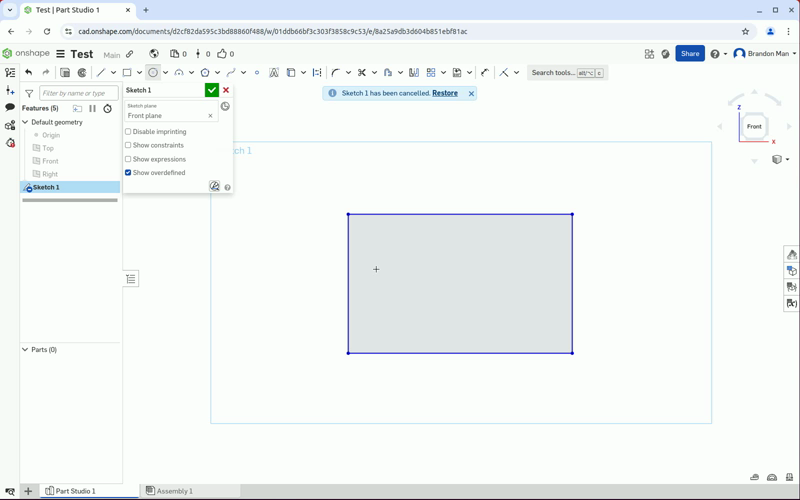
click(376, 268)
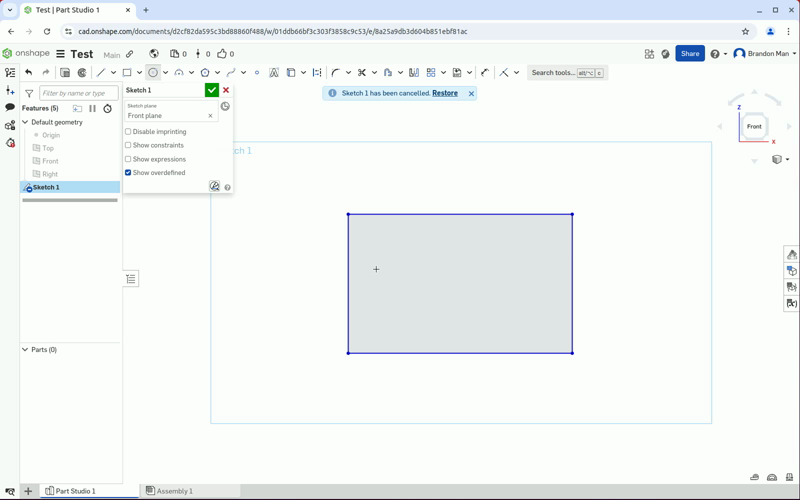
key_up(shift)
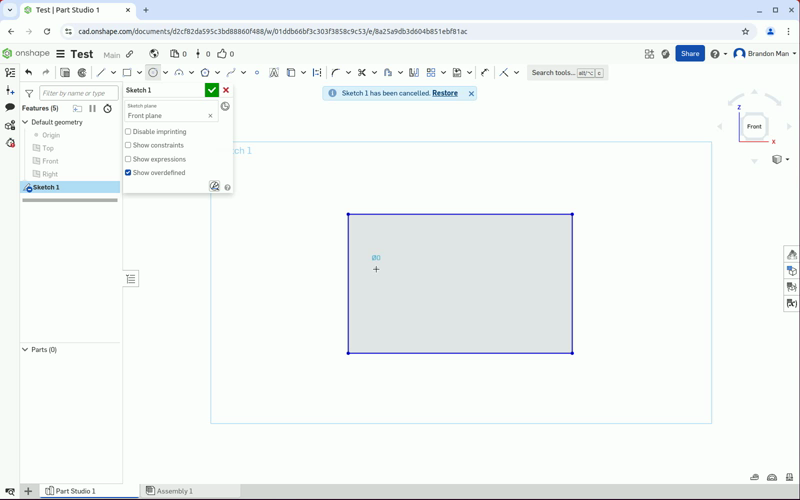
mouse_move(383, 268)
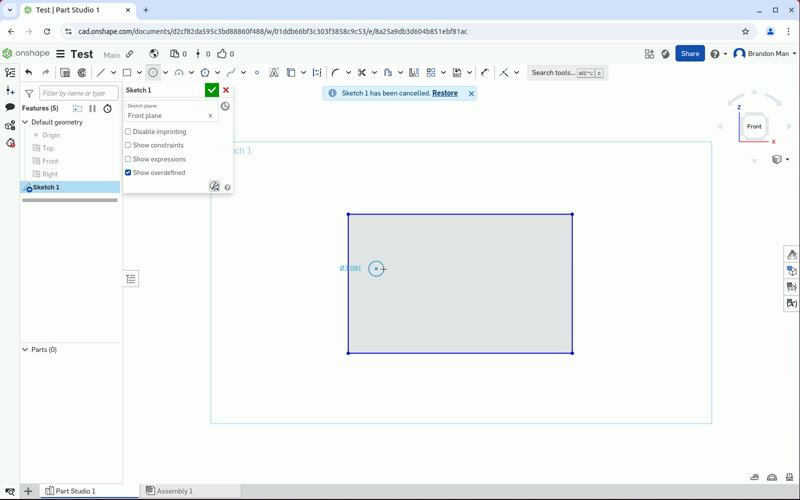
click(383, 268)
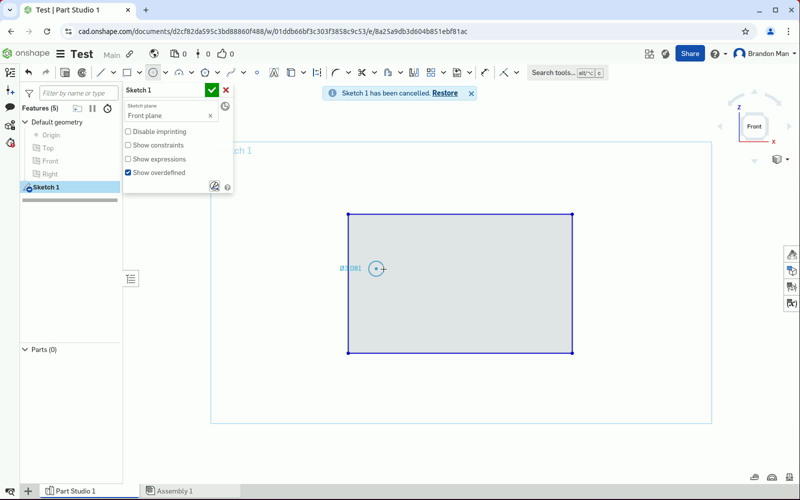
key(esc)
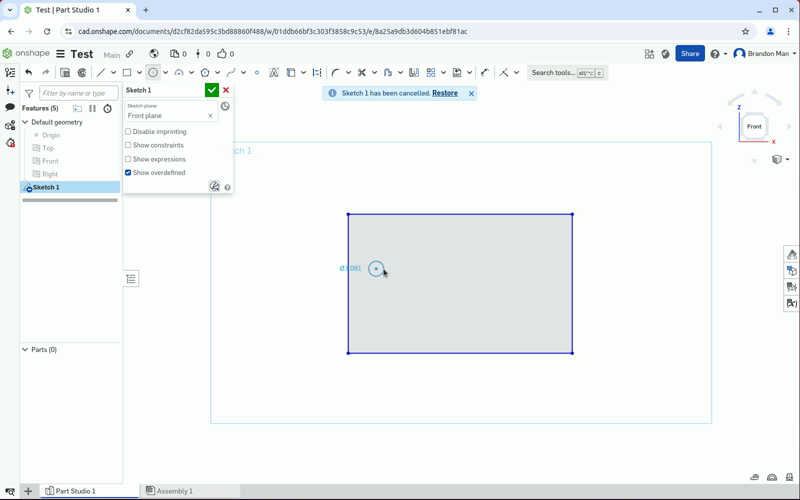
key(c)
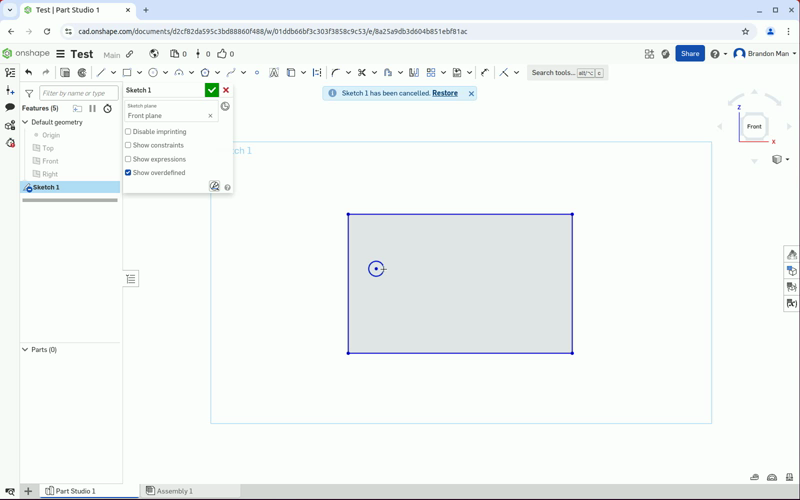
key_down(shift)
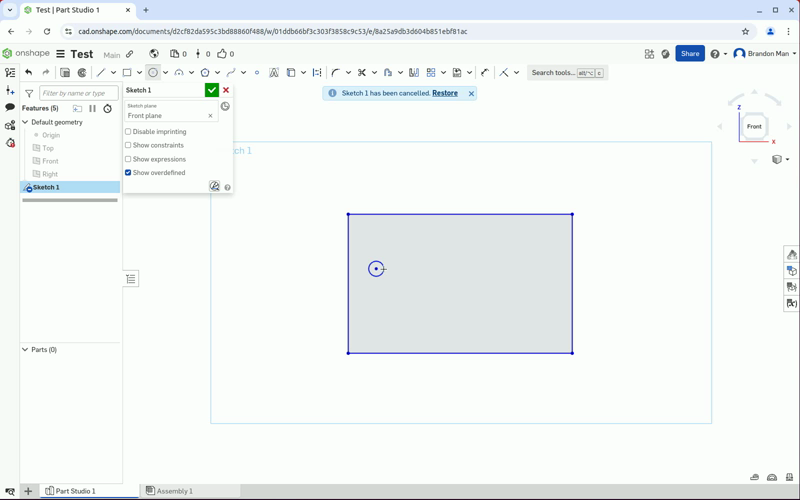
mouse_move(433, 324)
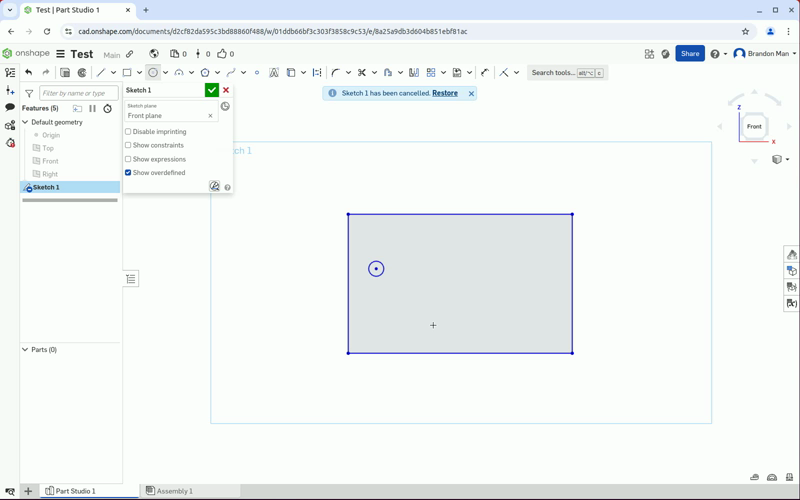
click(433, 324)
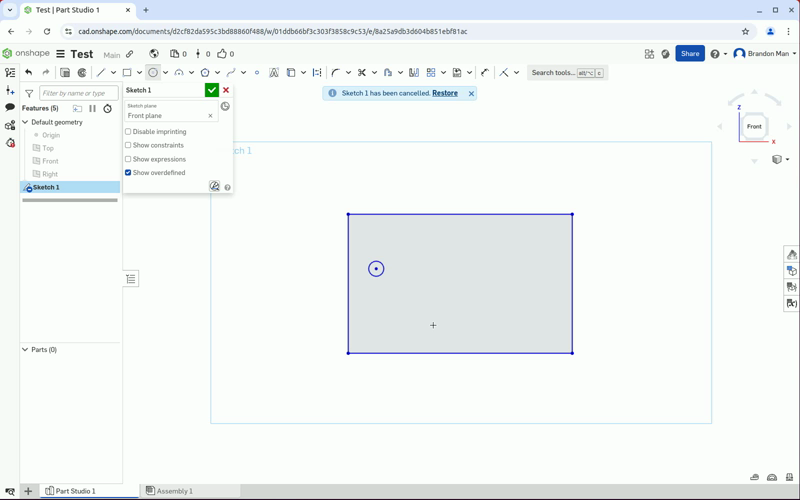
key_up(shift)
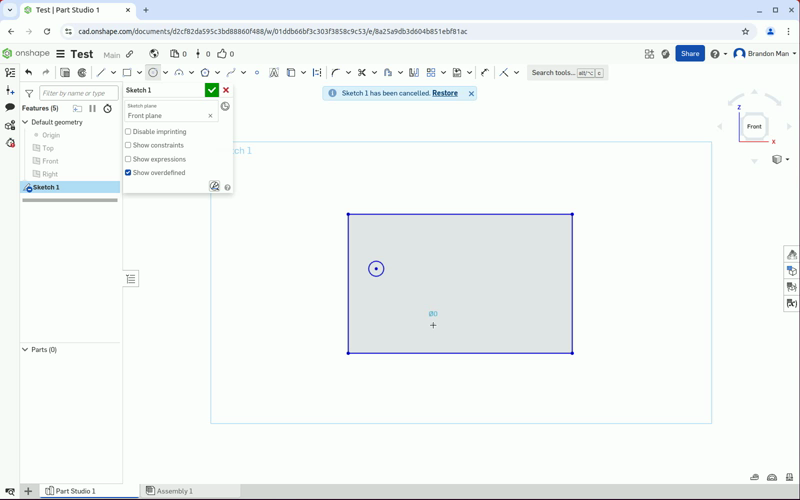
mouse_move(440, 324)
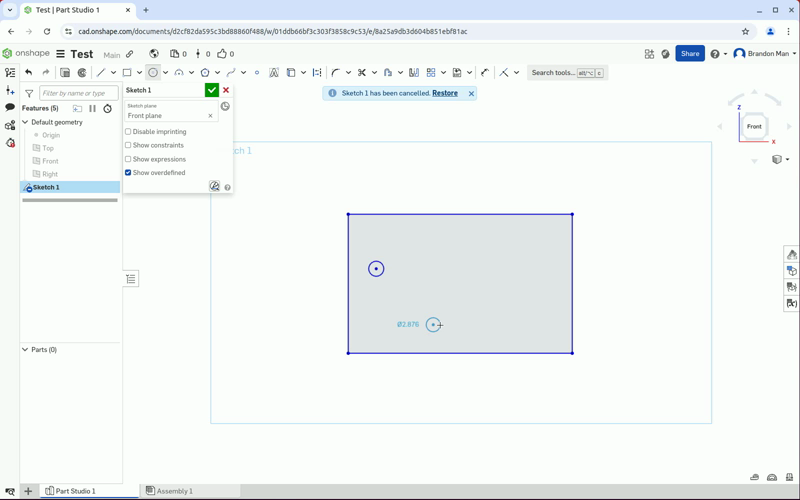
click(440, 324)
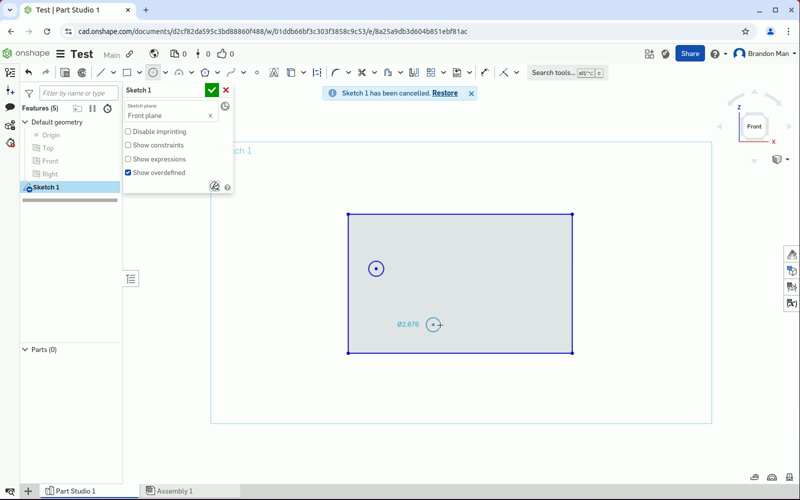
key(esc)
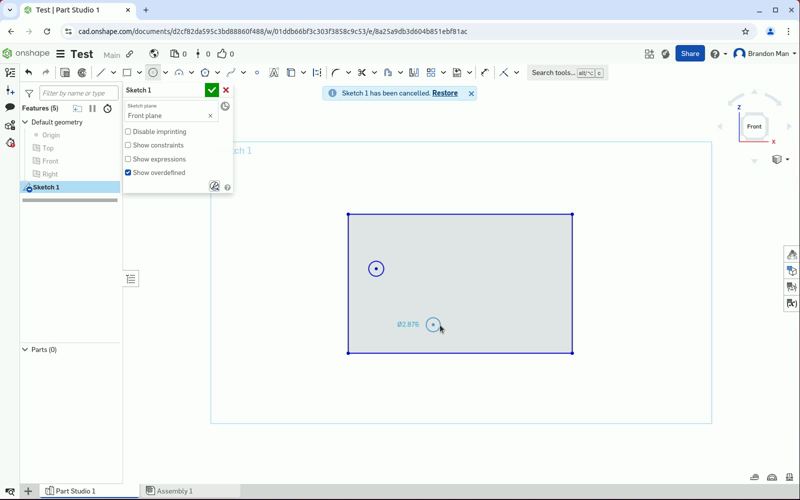
key(c)
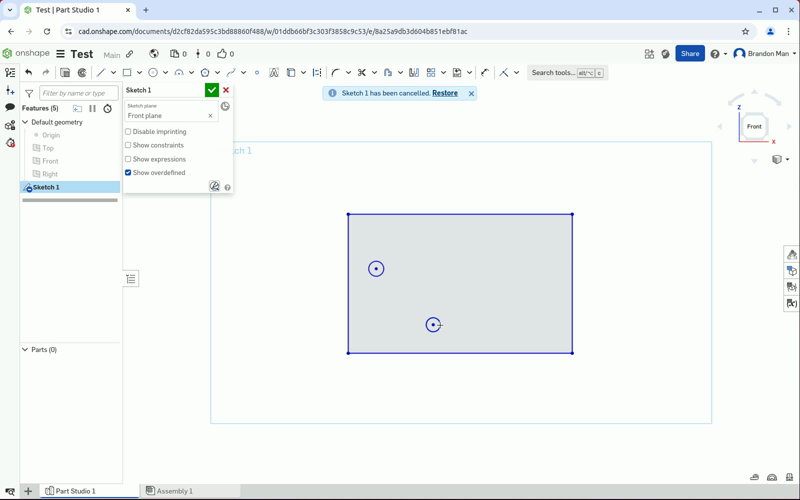
key_down(shift)
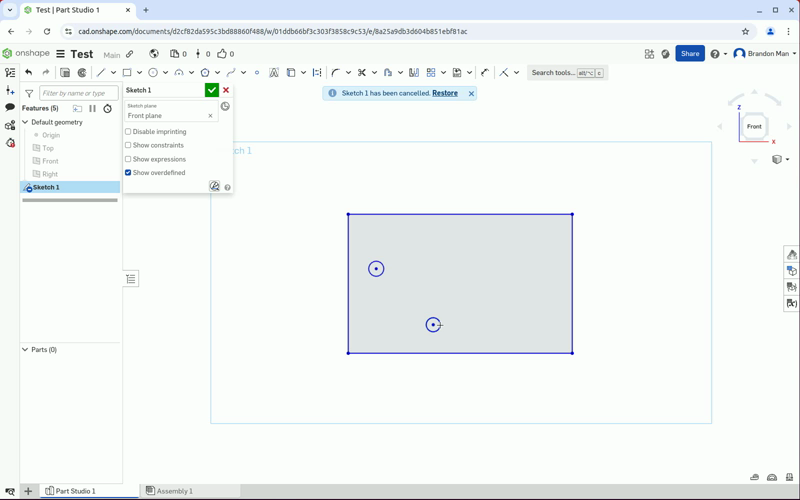
mouse_move(461, 263)
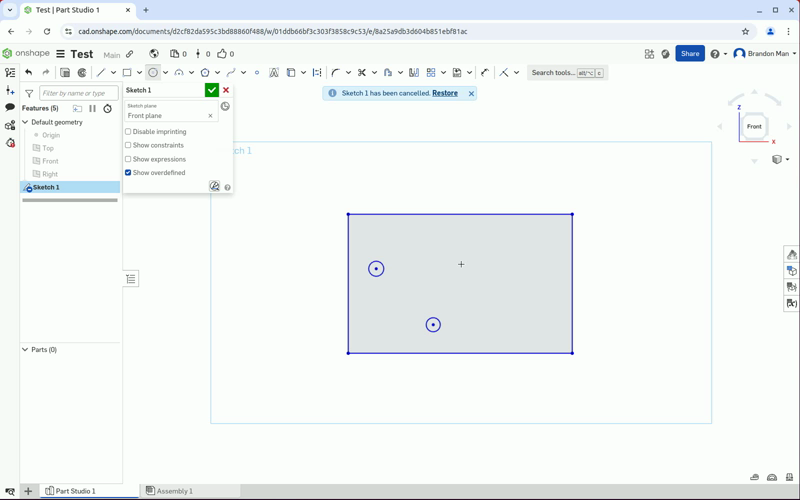
click(461, 263)
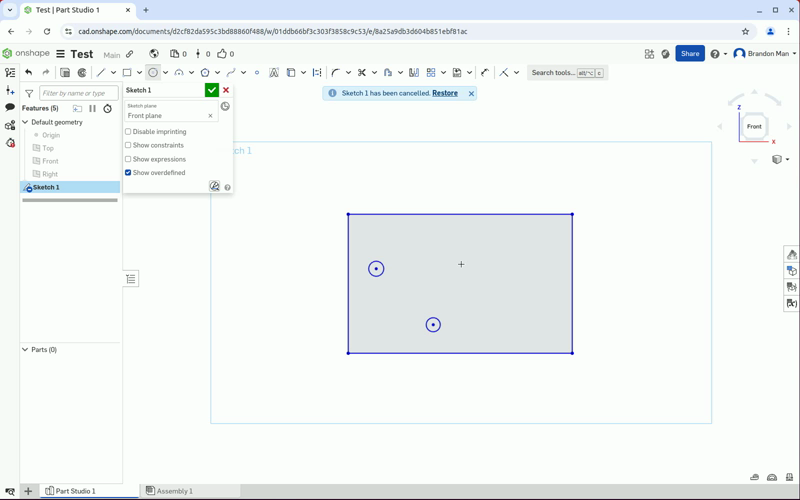
key_up(shift)
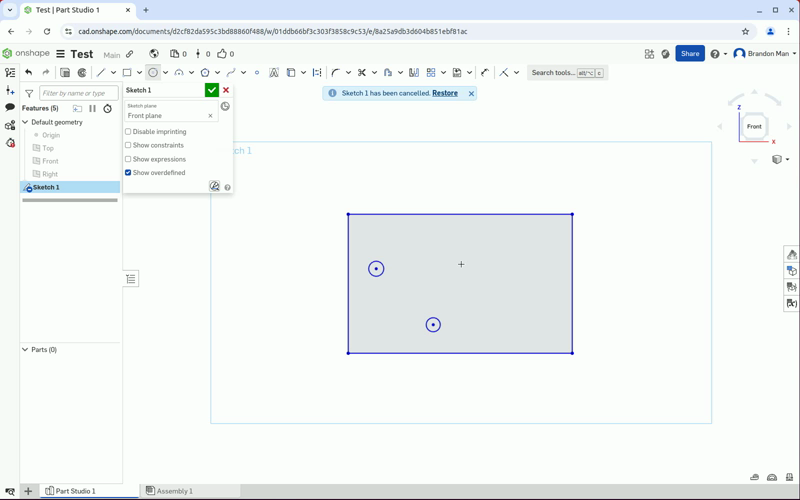
mouse_move(477, 263)
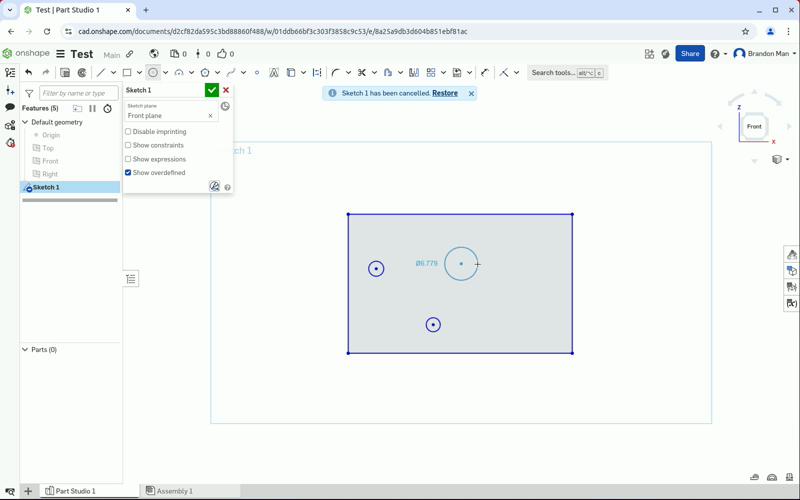
click(477, 263)
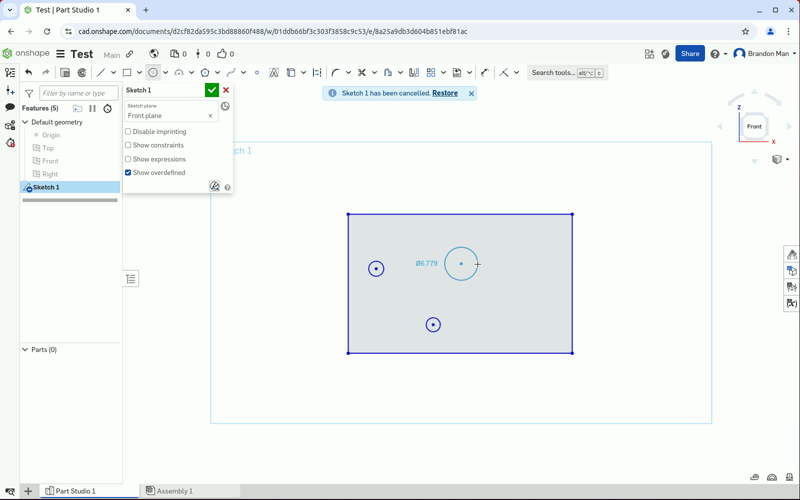
key(esc)
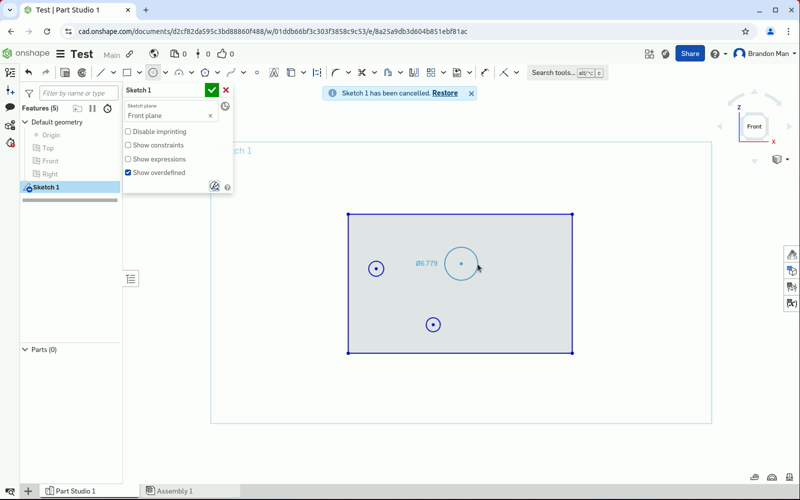
key(c)
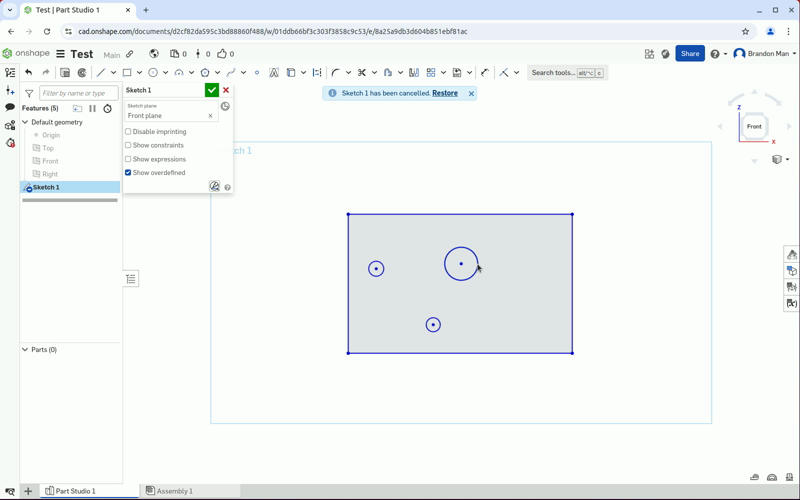
key_down(shift)
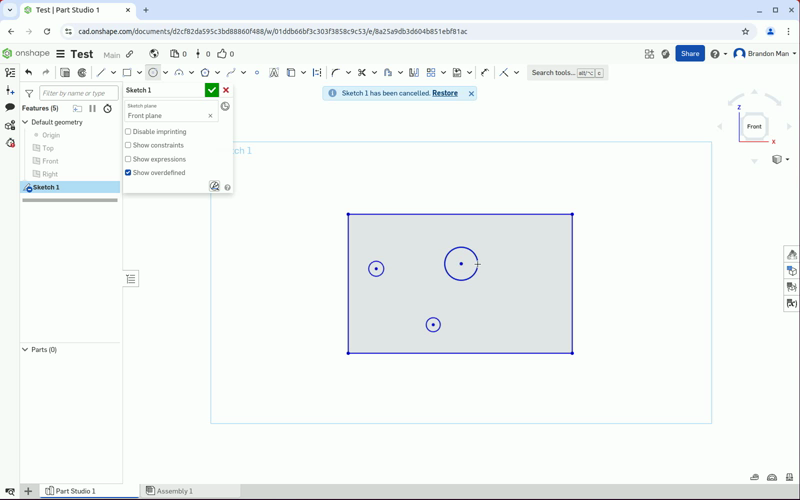
mouse_move(487, 324)
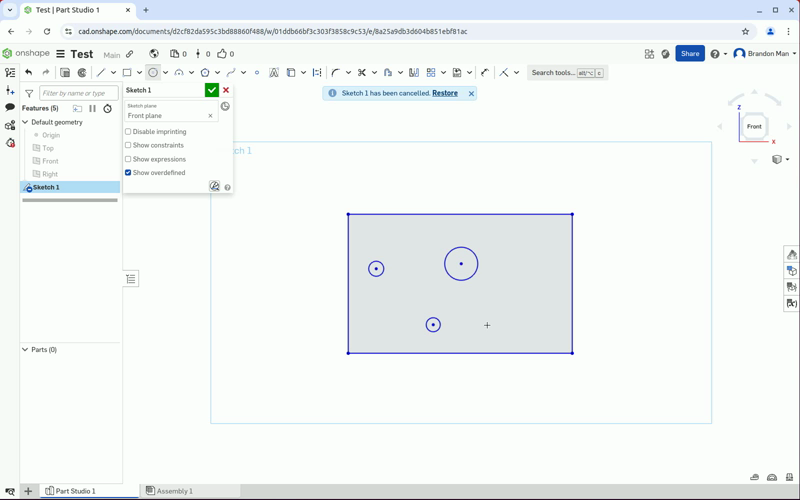
click(487, 324)
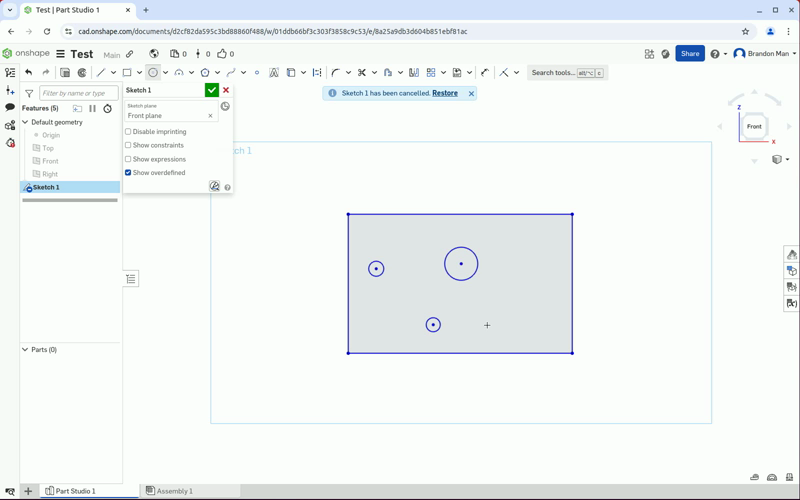
key_up(shift)
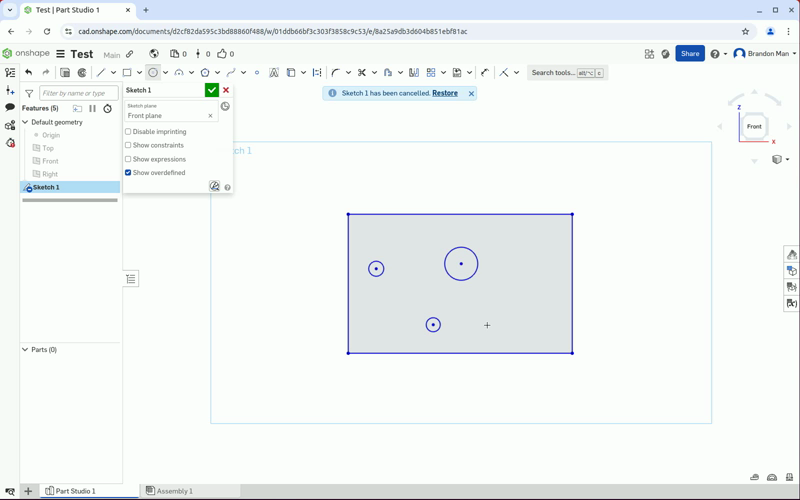
mouse_move(494, 324)
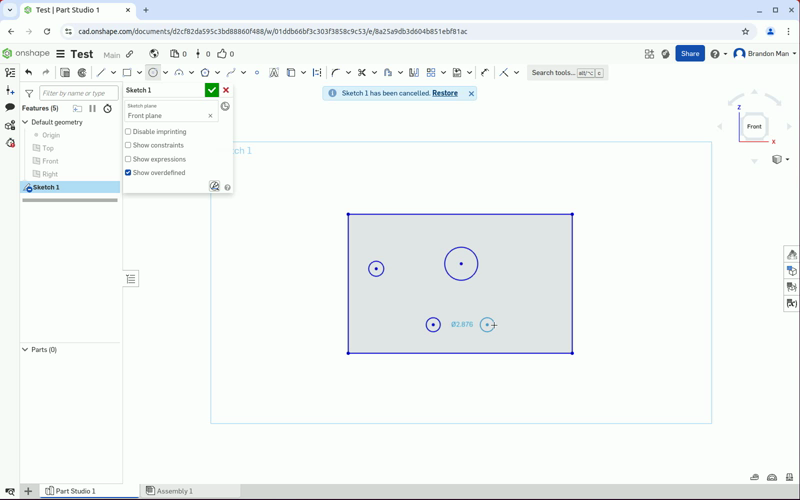
click(494, 324)
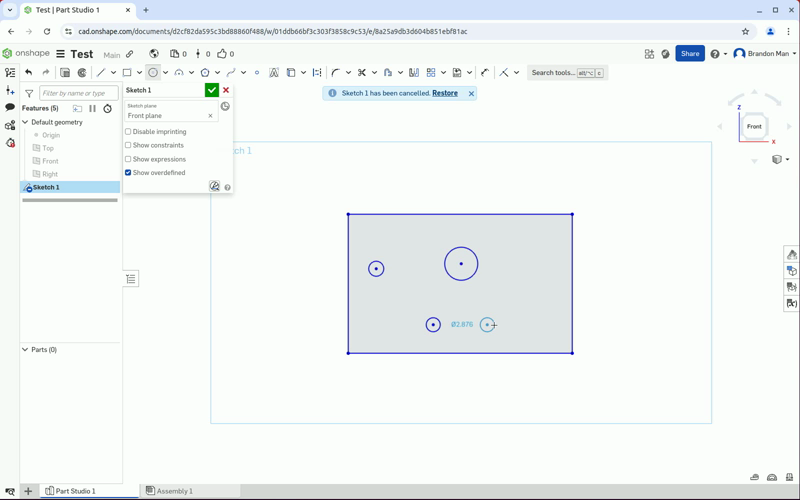
key(esc)
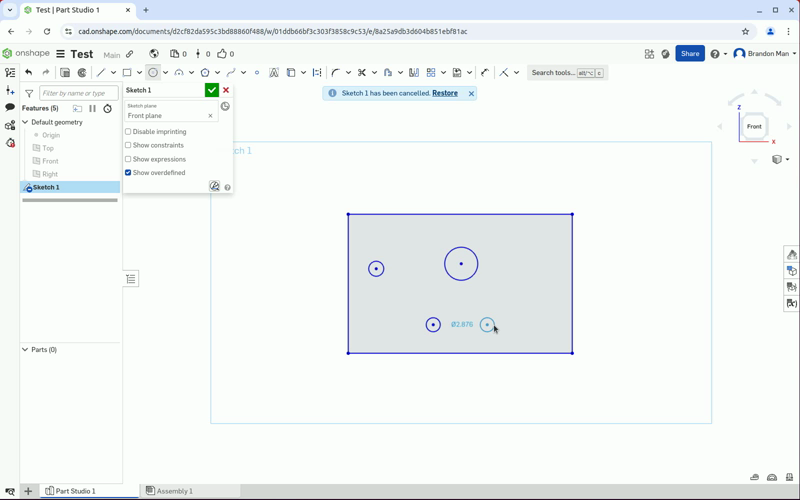
key(c)
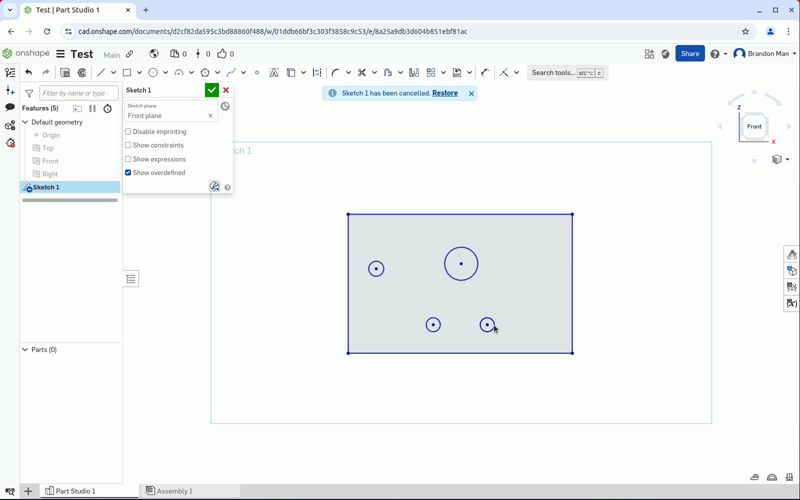
key_down(shift)
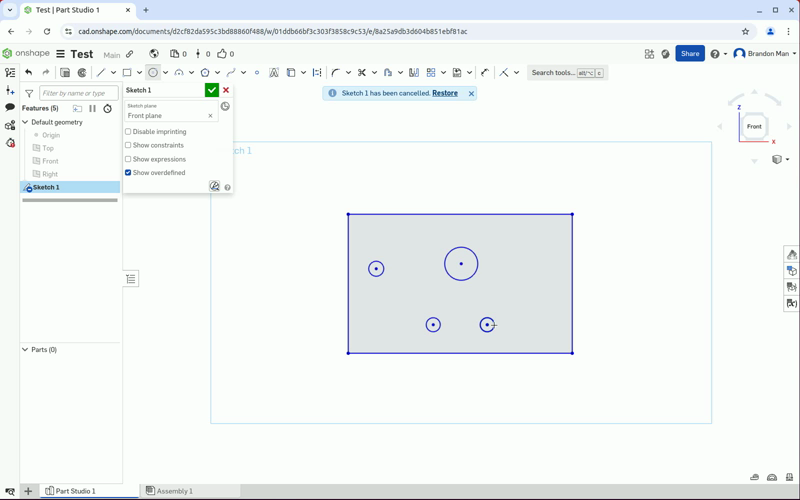
mouse_move(543, 268)
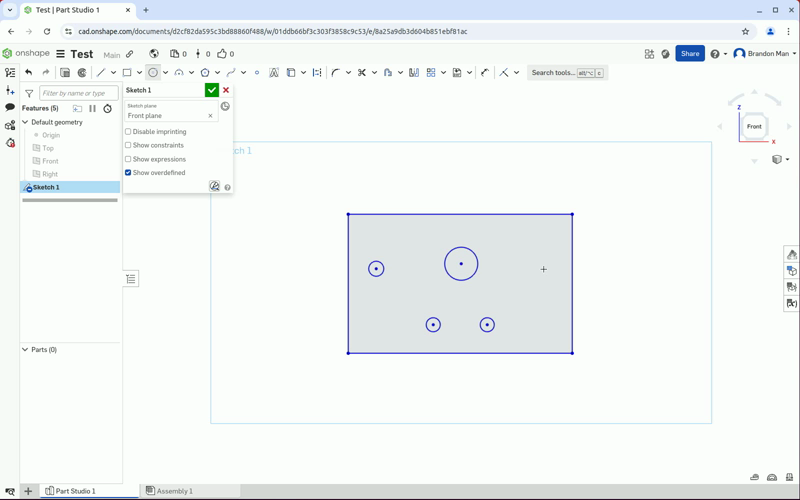
click(543, 268)
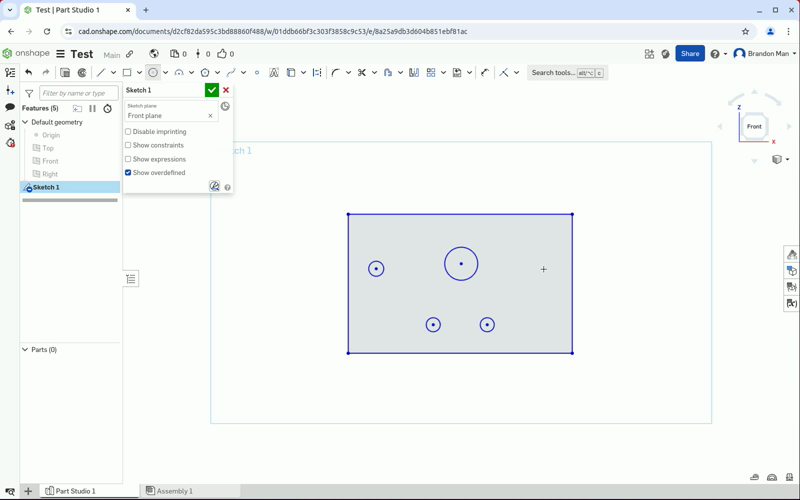
key_up(shift)
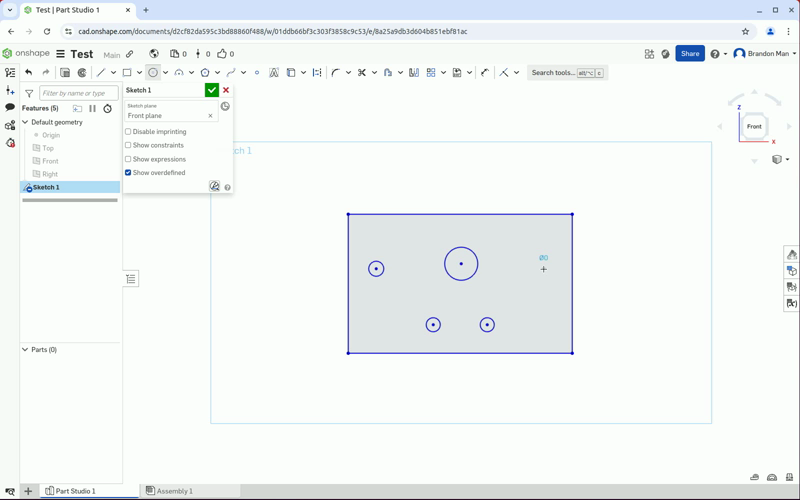
mouse_move(551, 268)
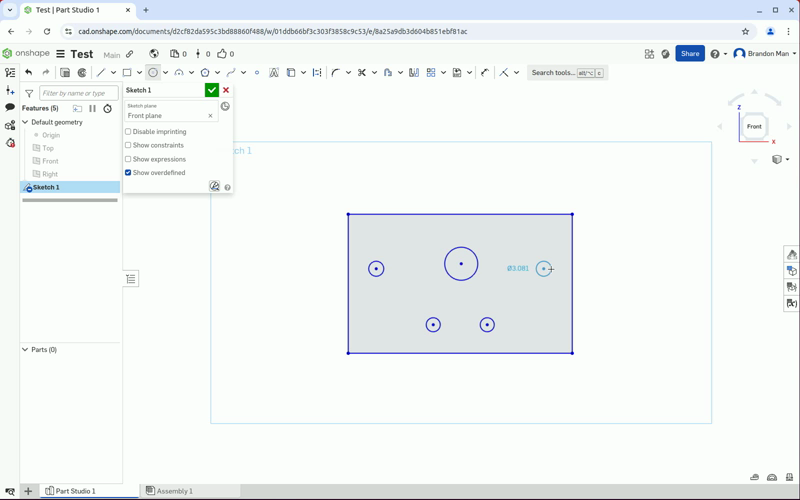
click(551, 268)
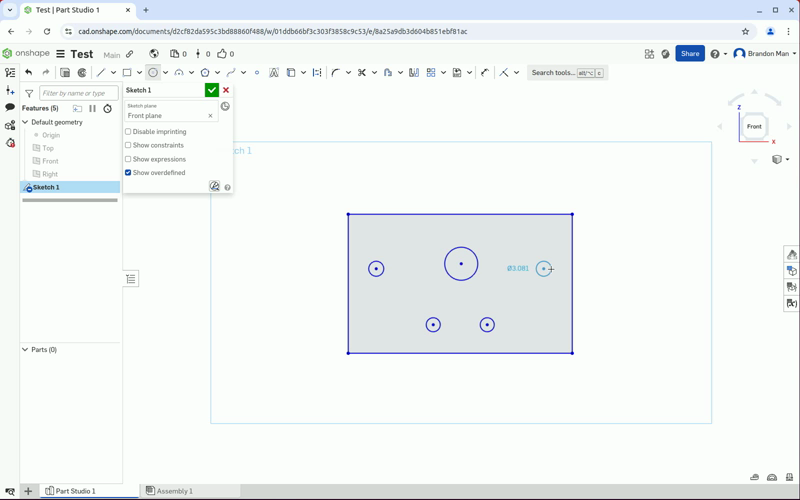
key(esc)
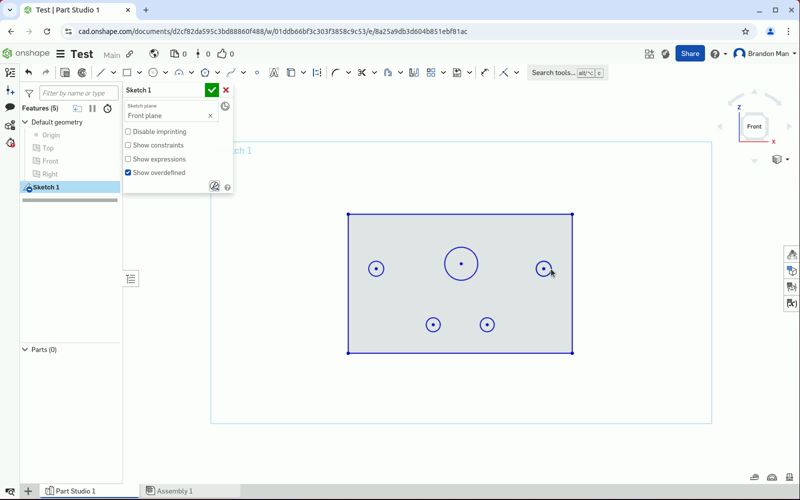
mouse_move(407, 254)
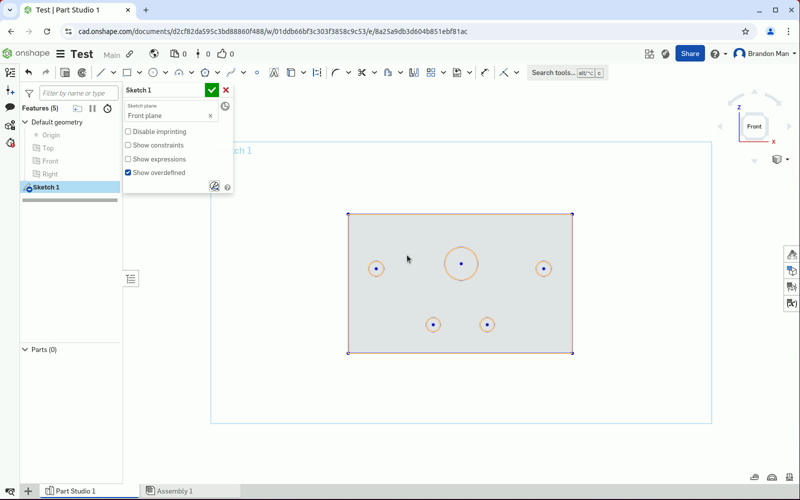
click(407, 254)
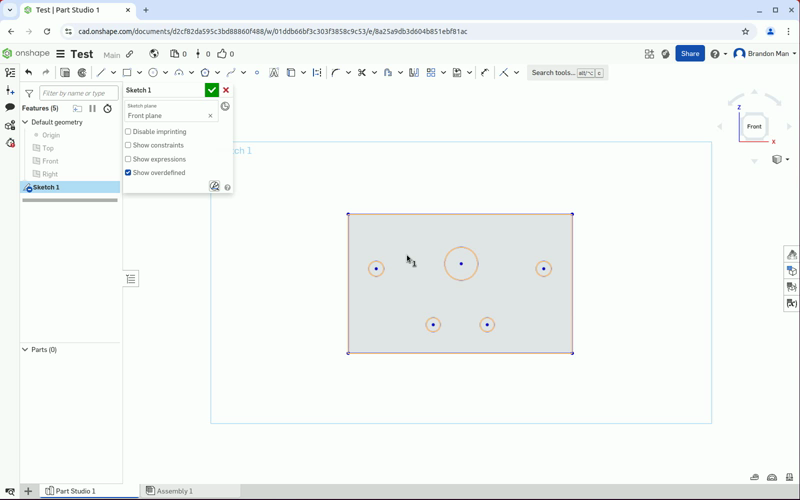
mouse_move(73, 352)
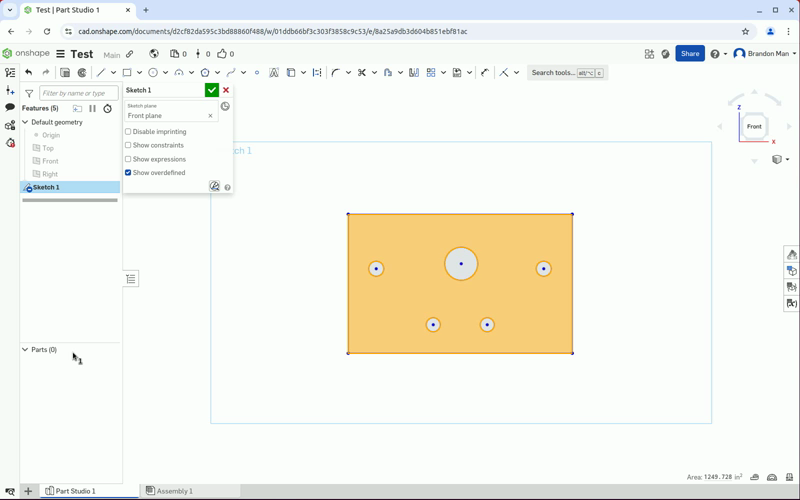
key(shift+y)
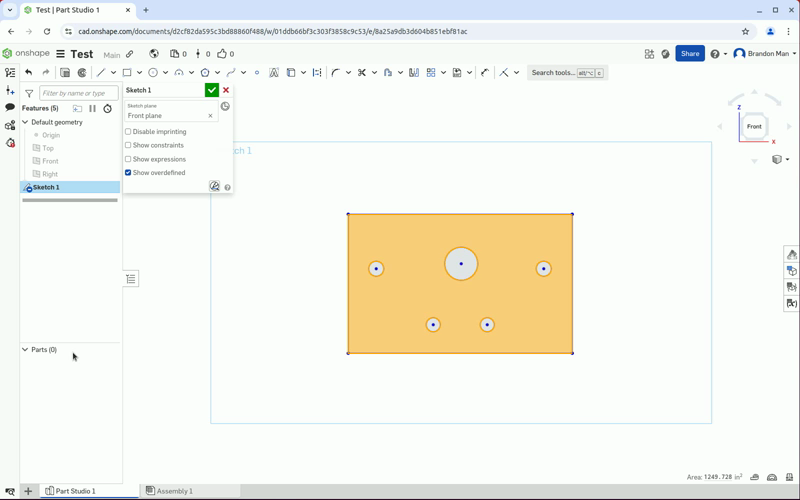
key(shift+e)
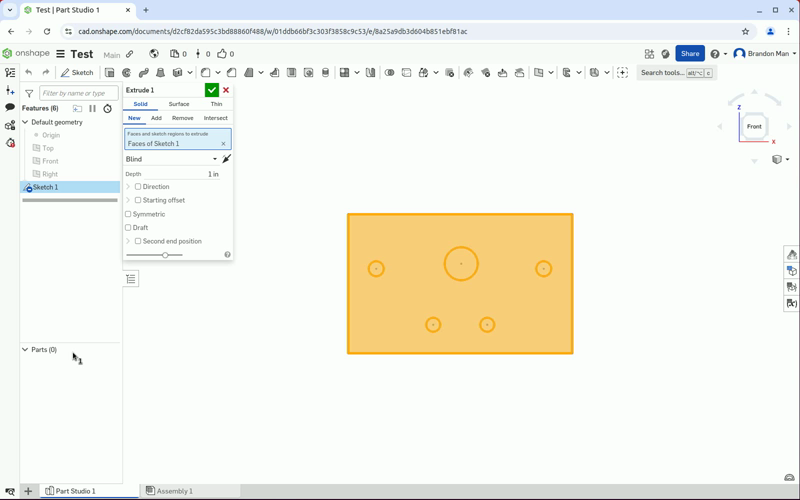
mouse_move(143, 106)
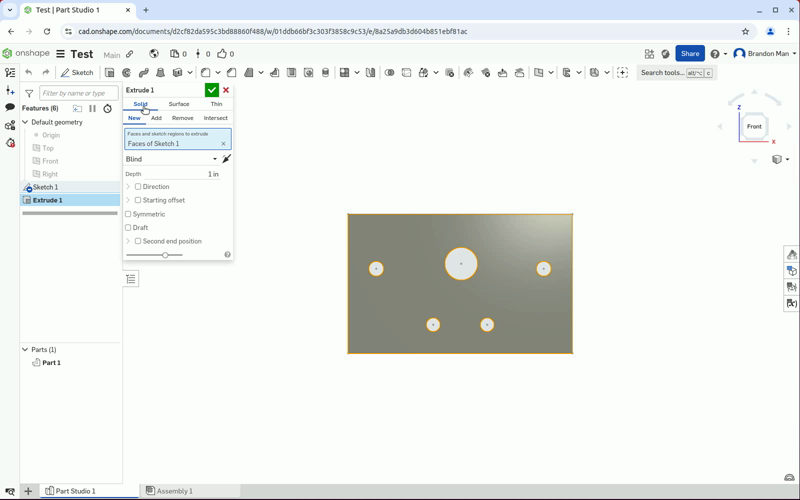
click(143, 106)
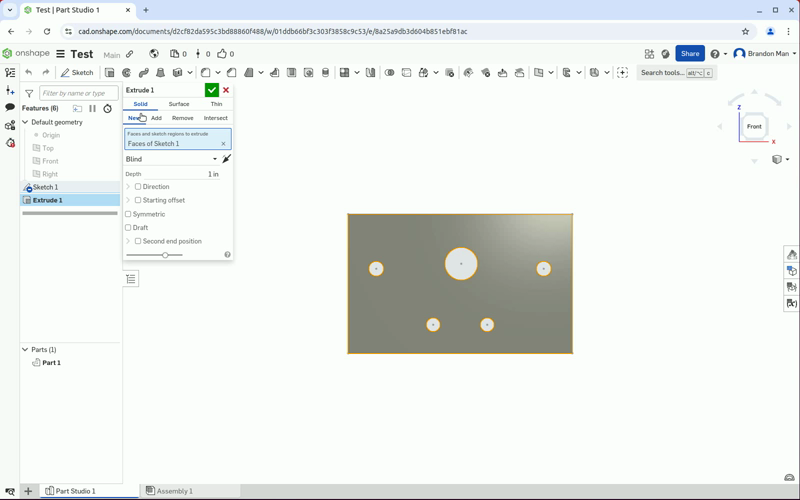
mouse_move(137, 120)
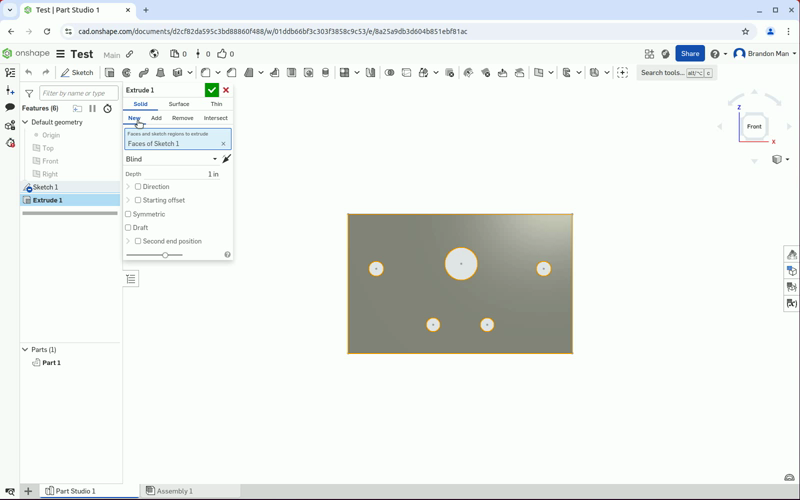
click(137, 120)
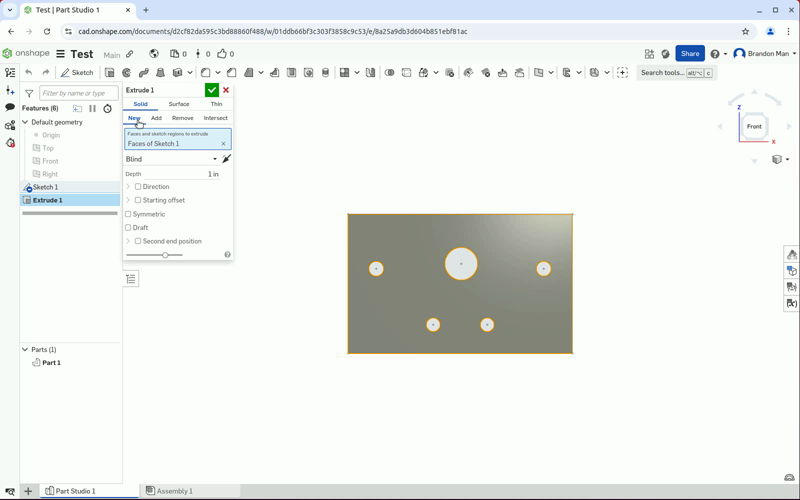
key(tab, 4)
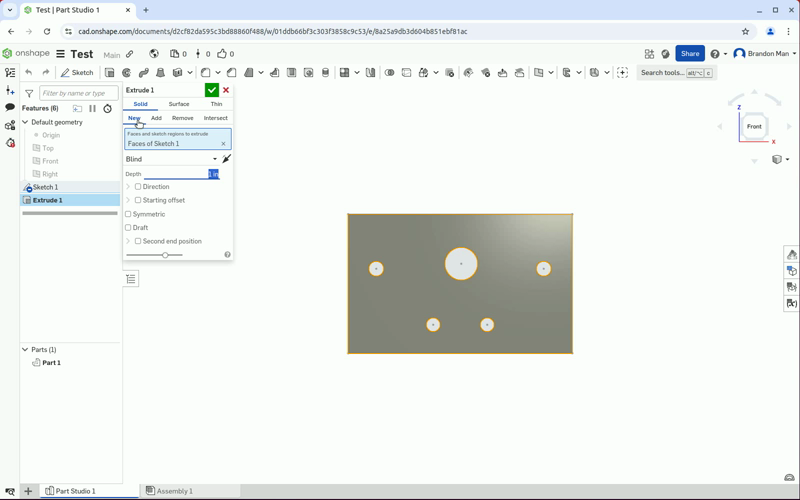
text(6.981)
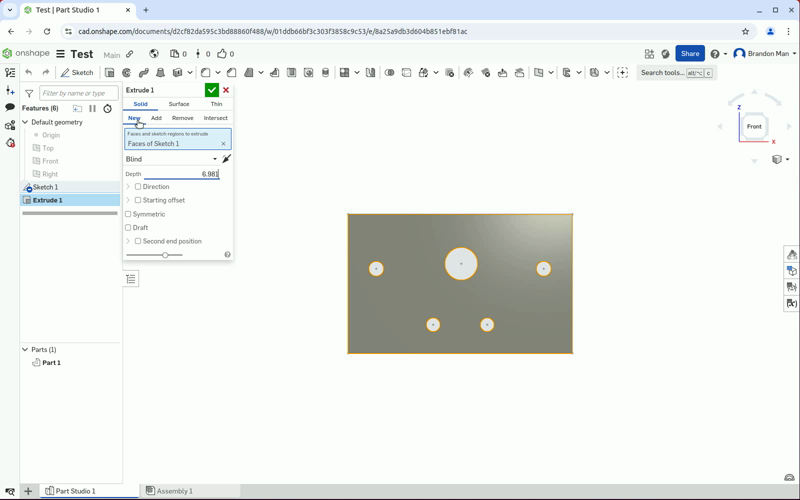
key(enter)
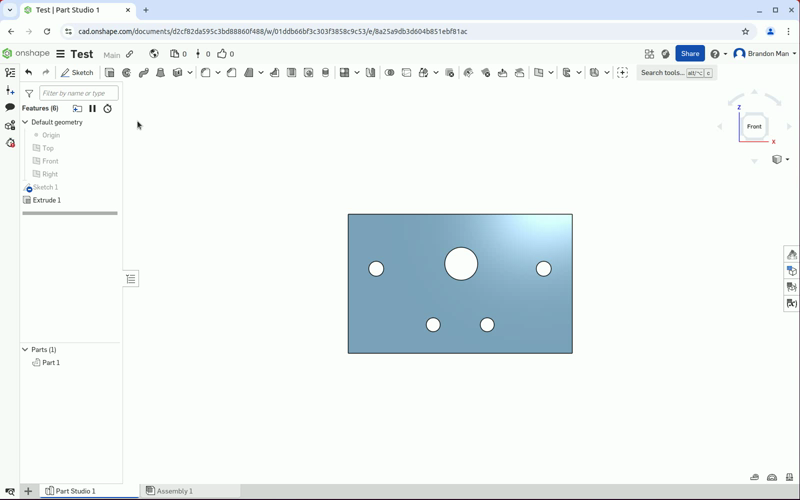
key(shift+h)
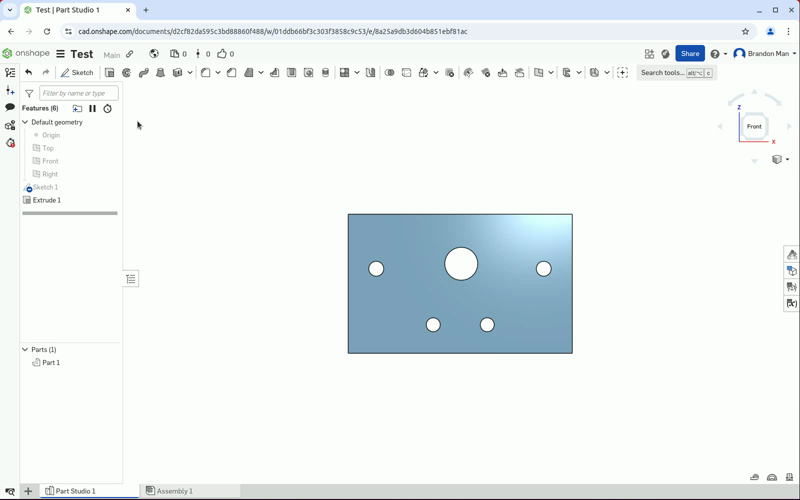
key(shift+h)
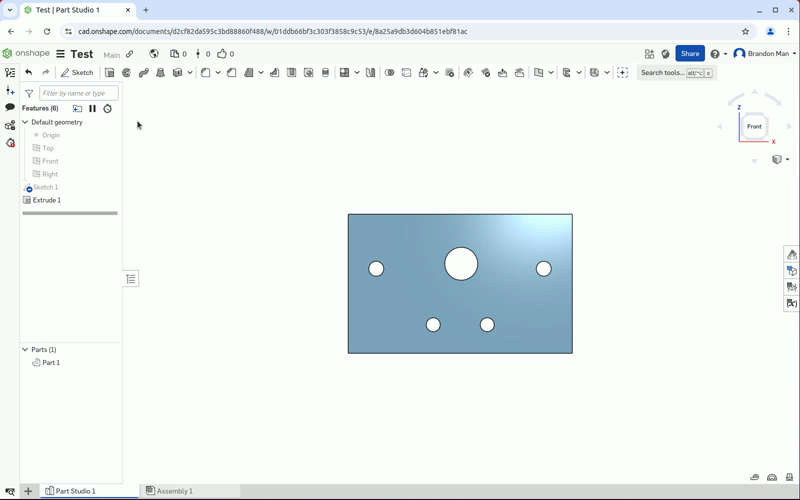
mouse_move(73, 189)
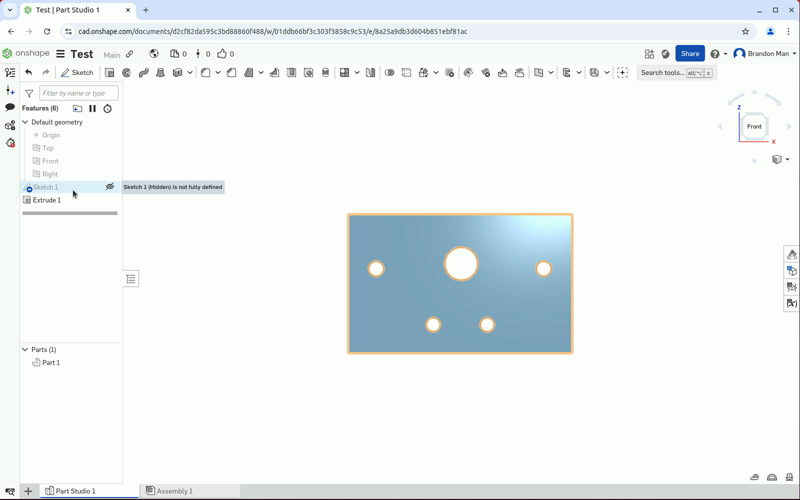
click(73, 189)
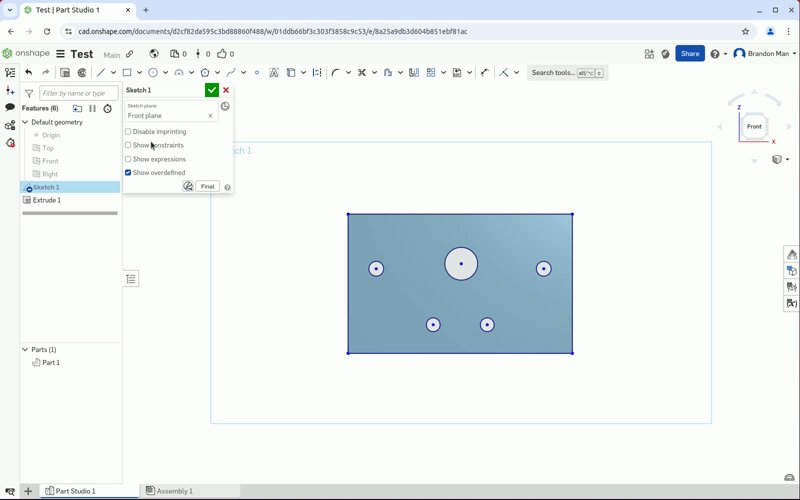
mouse_move(229, 92)
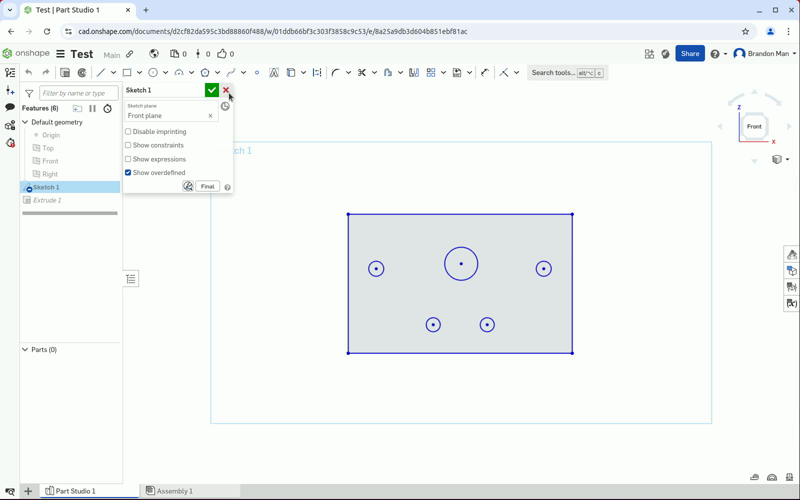
click(229, 92)
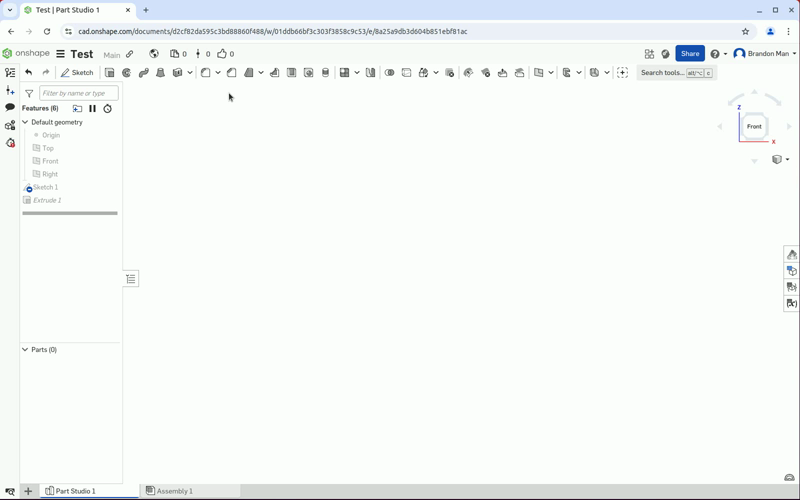
mouse_move(541, 75)
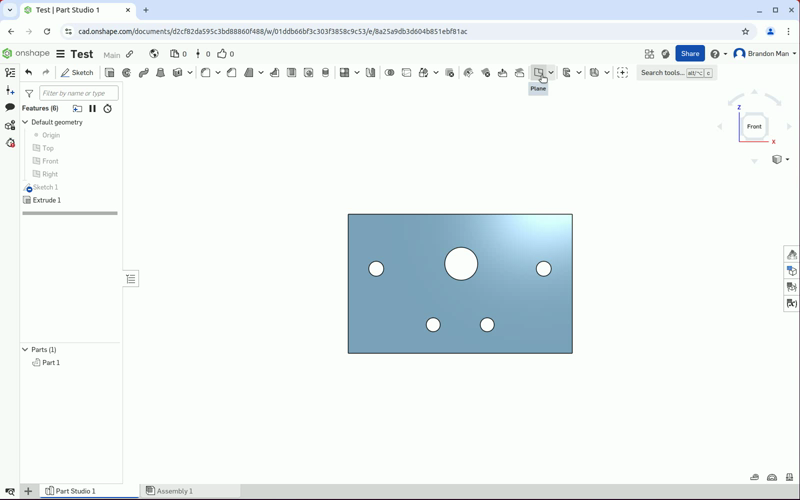
click(541, 75)
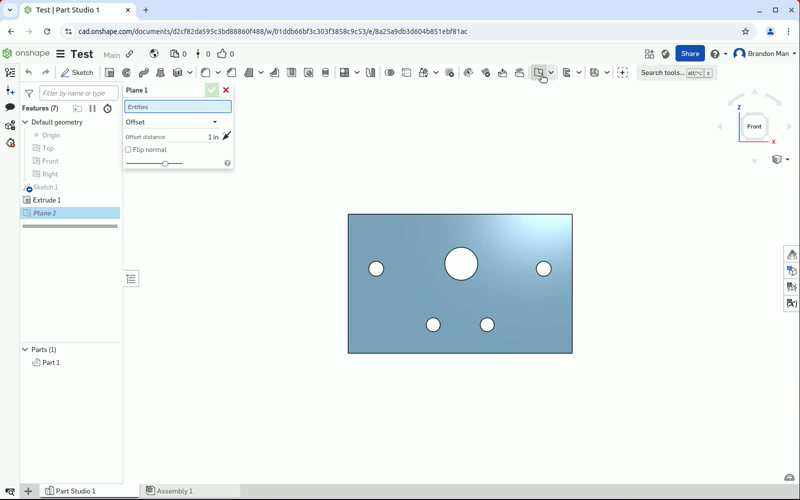
mouse_move(73, 163)
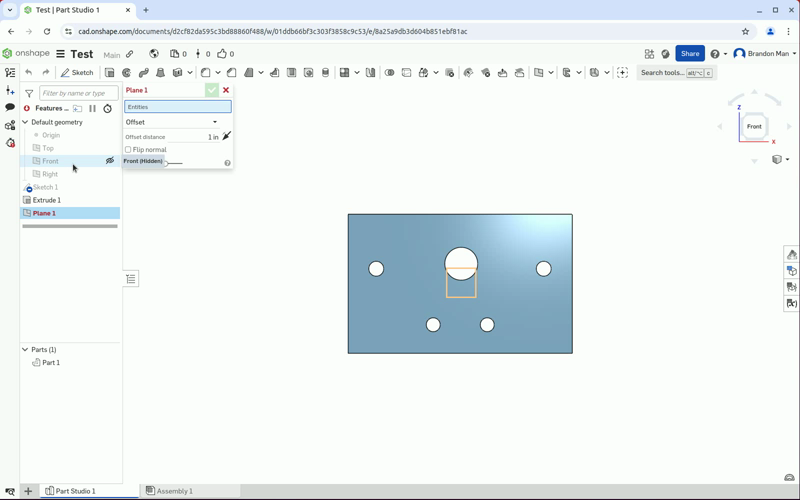
click(73, 163)
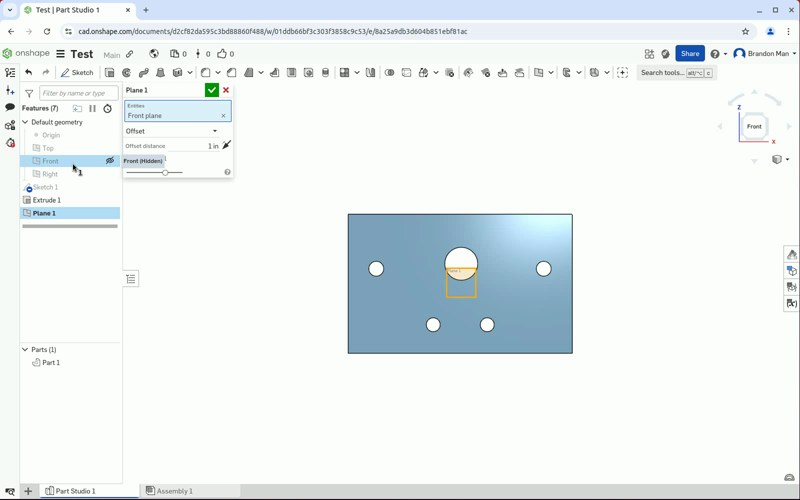
key(tab, 2)
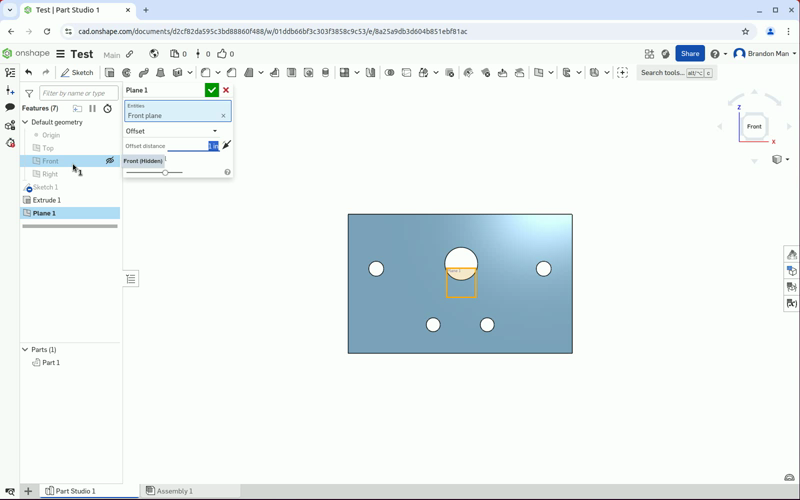
text(6.994)
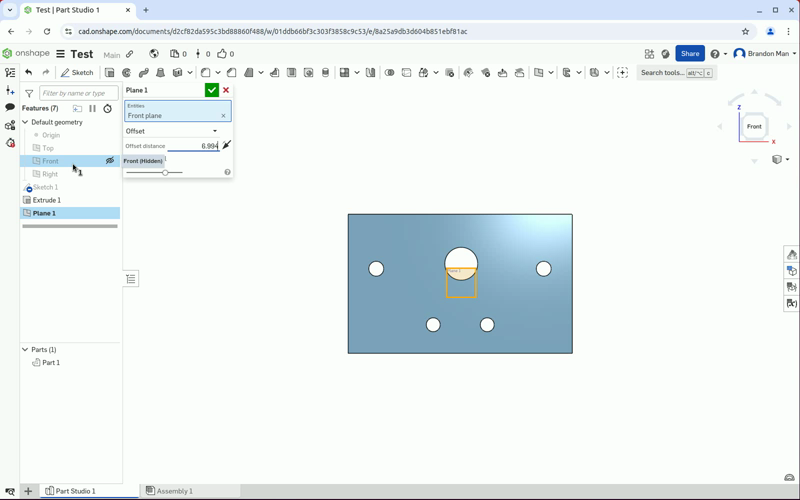
key(enter, 2)
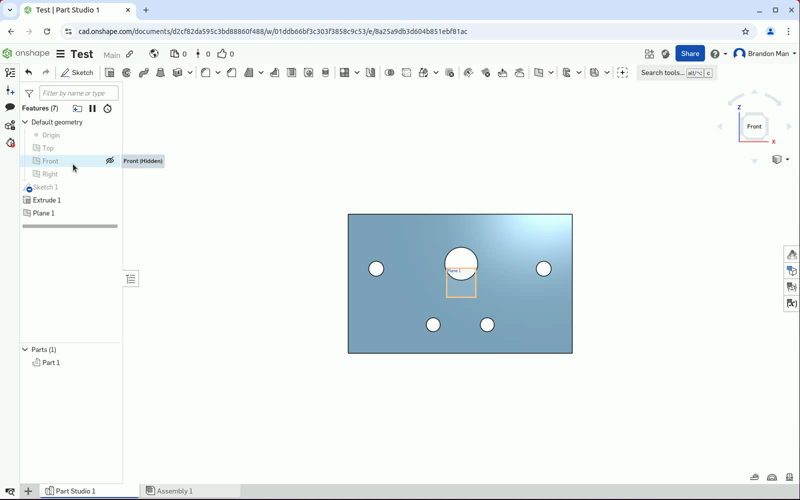
key(shift+s)
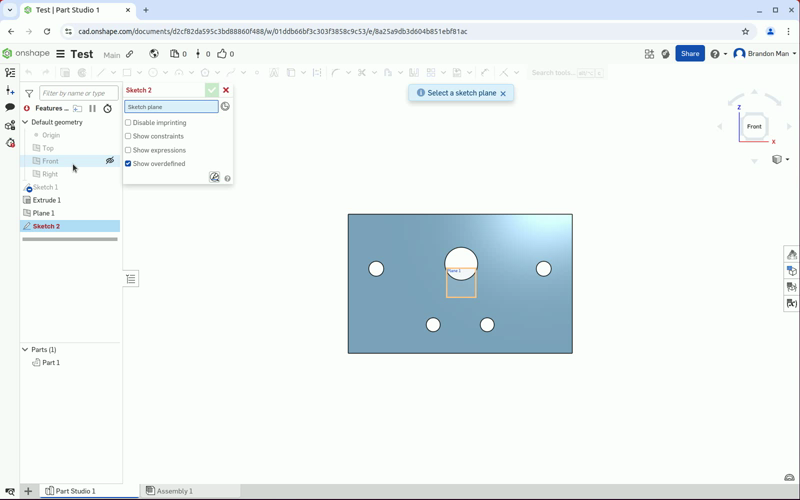
mouse_move(73, 215)
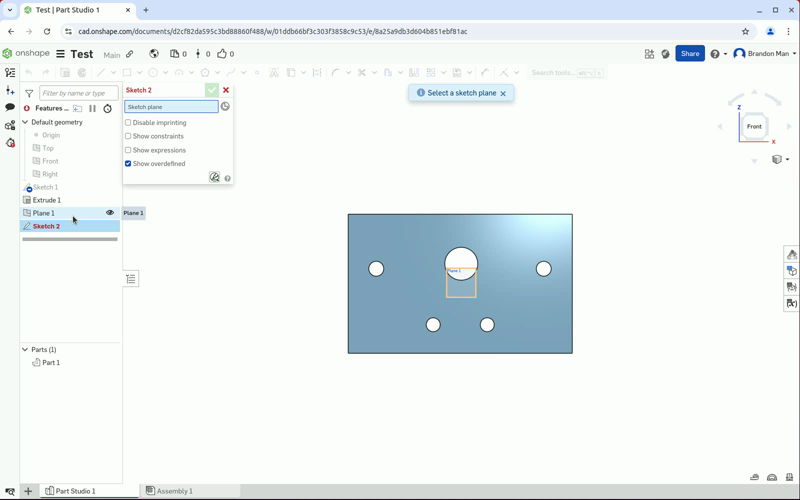
click(73, 215)
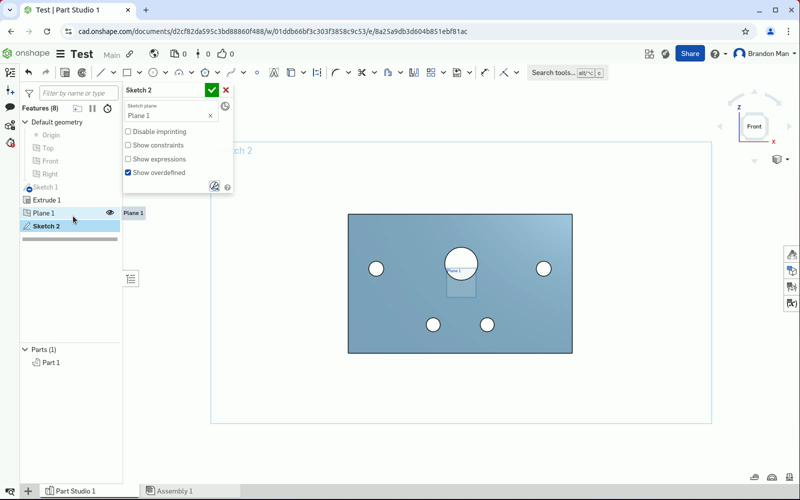
mouse_move(73, 352)
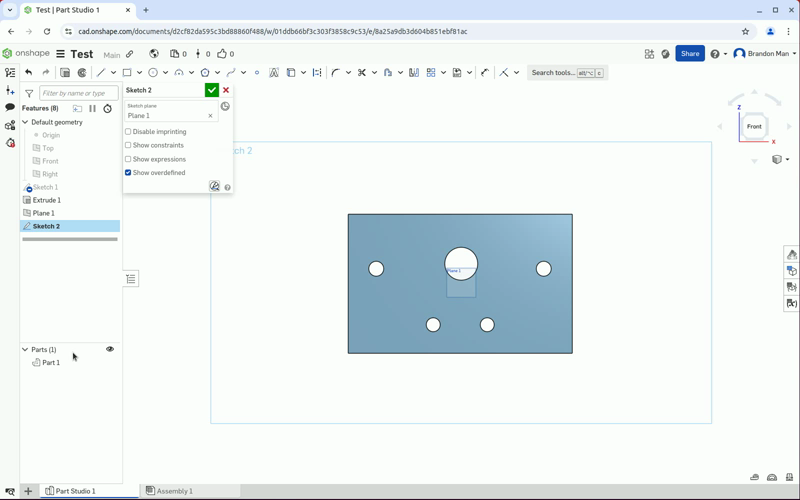
key(y)
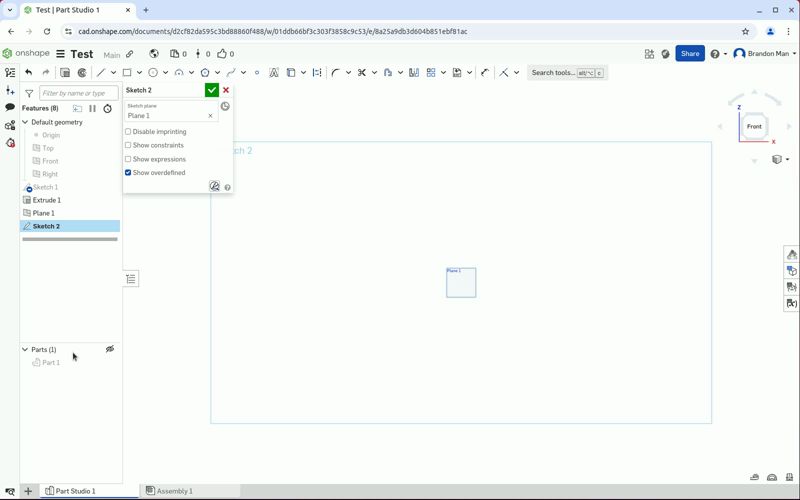
key(c)
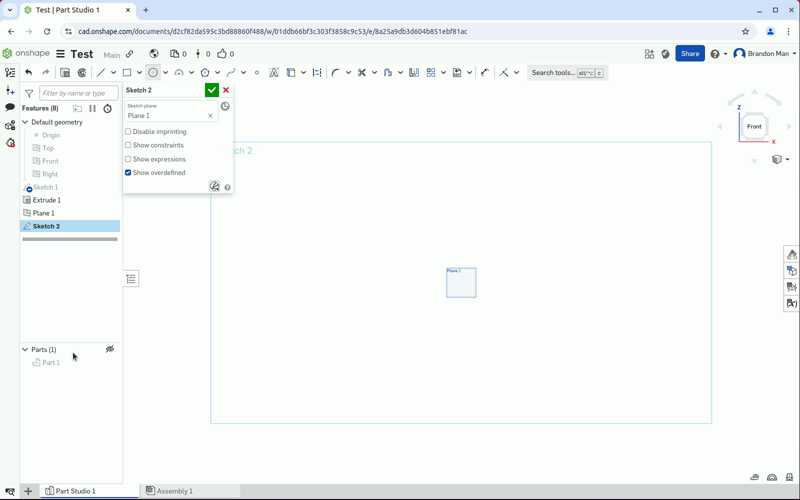
key_down(shift)
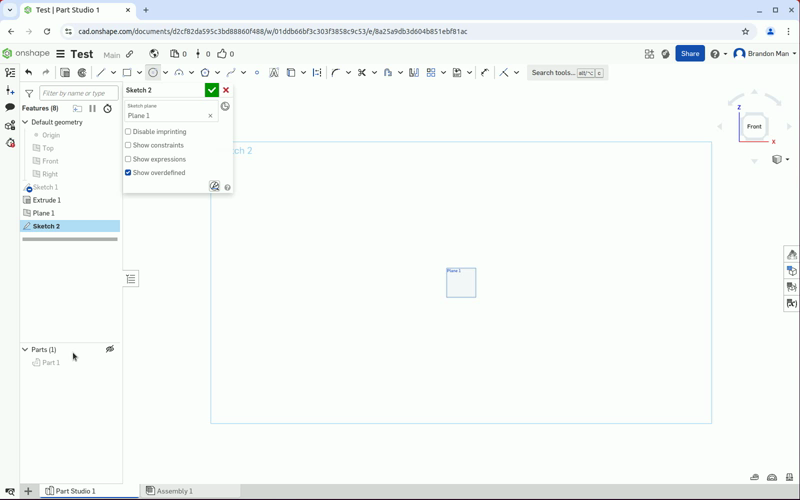
mouse_move(461, 262)
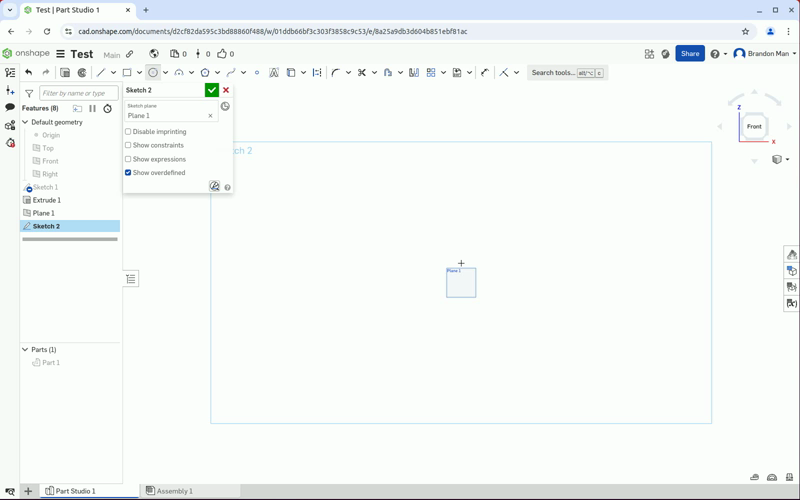
click(461, 262)
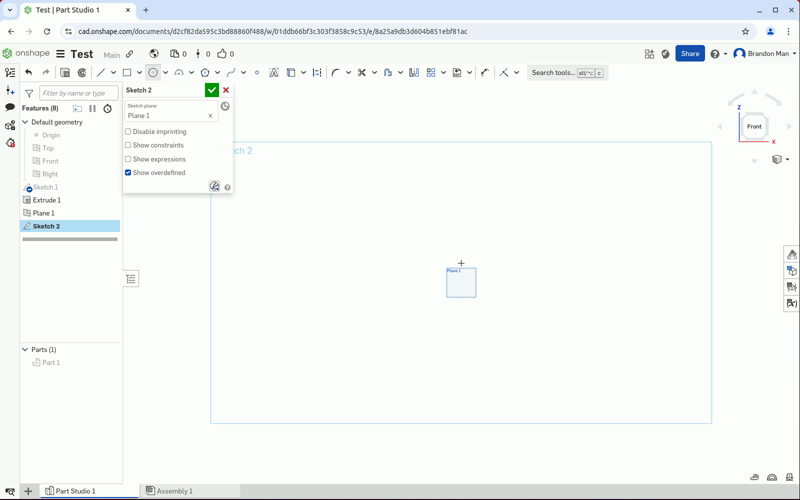
key_up(shift)
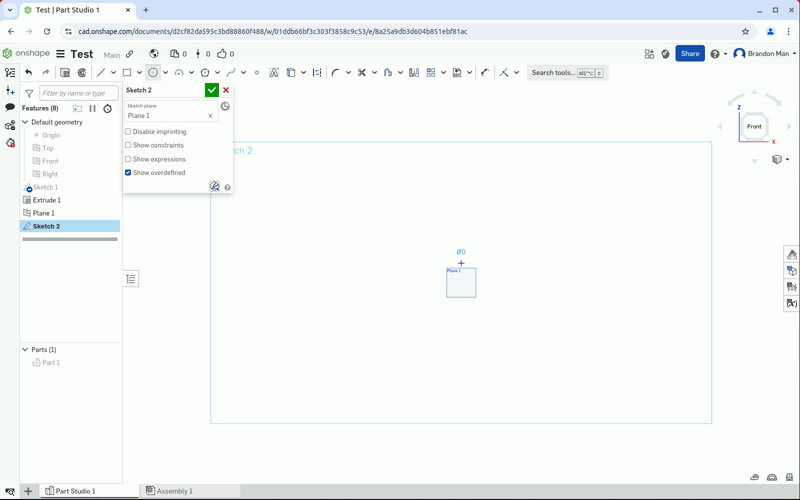
mouse_move(484, 262)
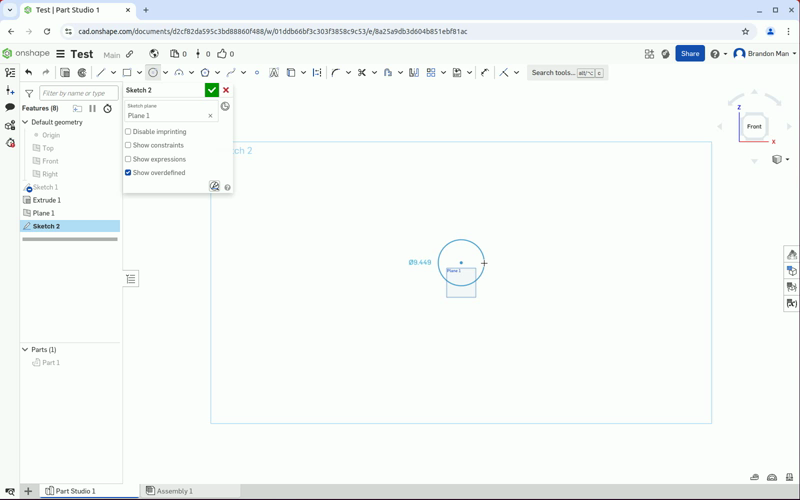
click(484, 262)
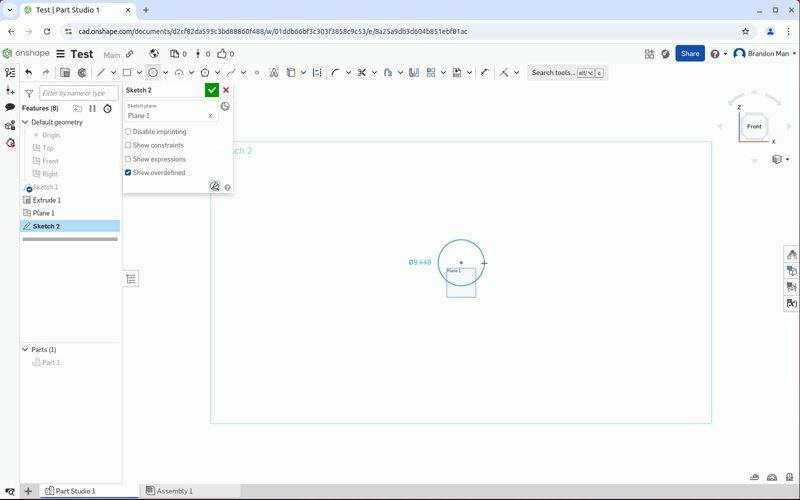
key(esc)
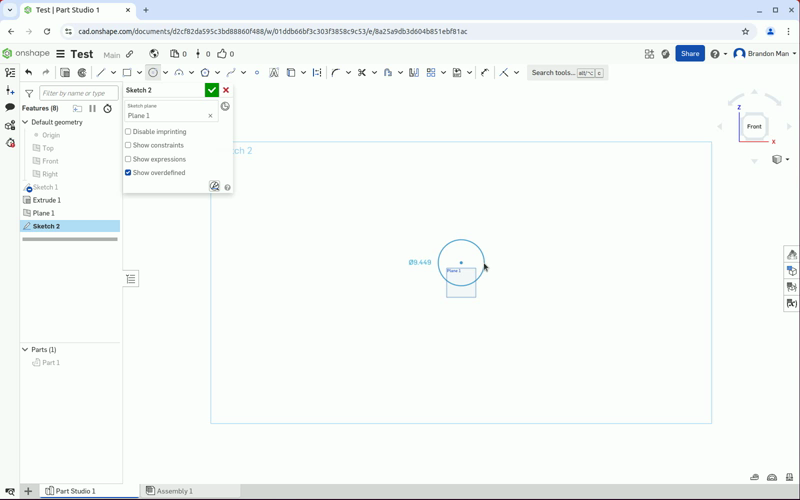
key(c)
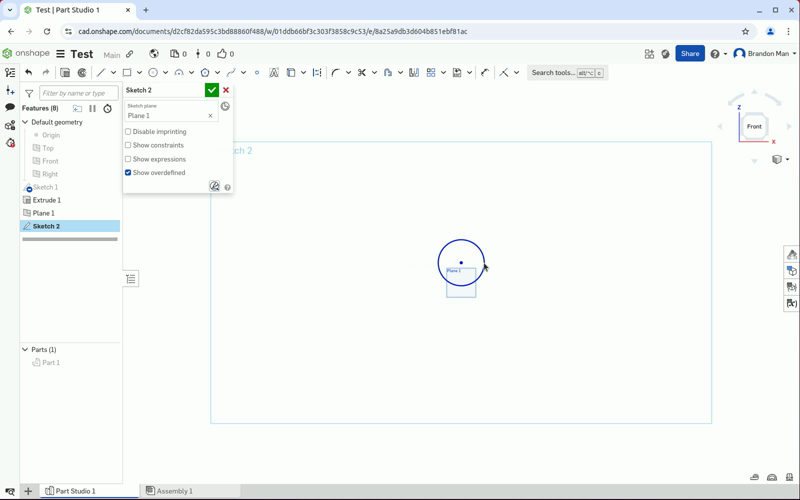
key_down(shift)
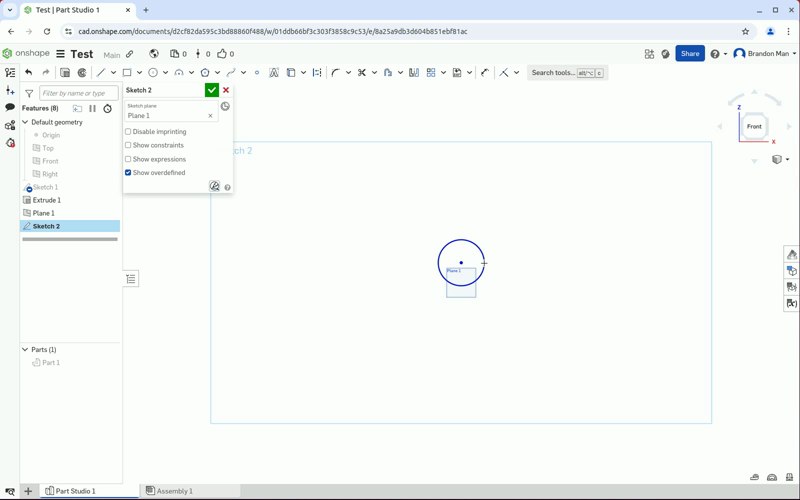
mouse_move(461, 262)
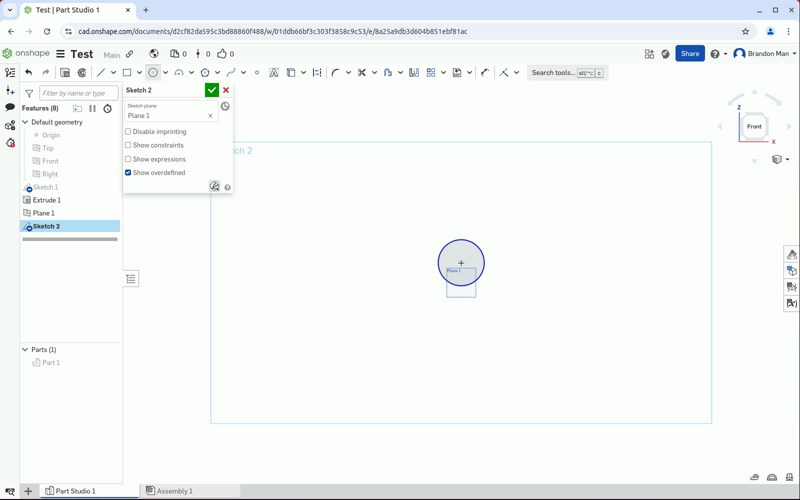
click(461, 262)
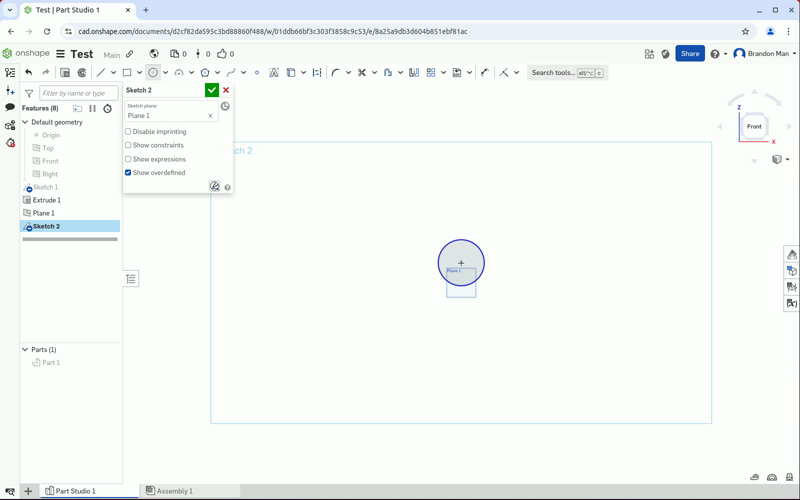
key_up(shift)
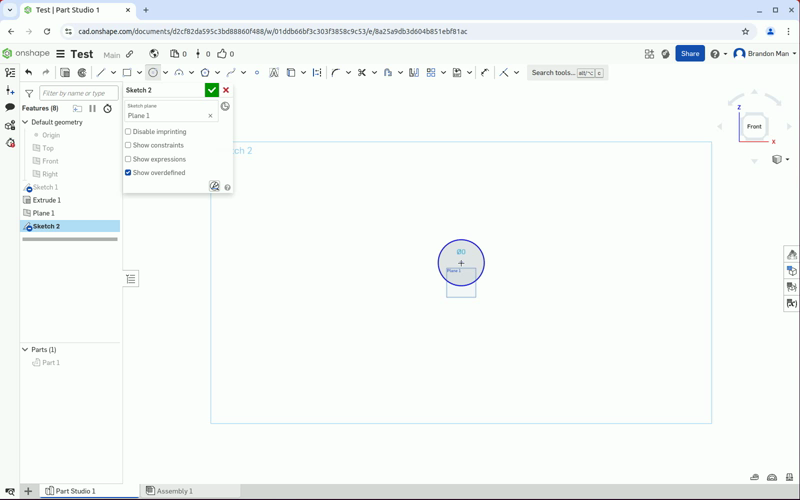
mouse_move(477, 262)
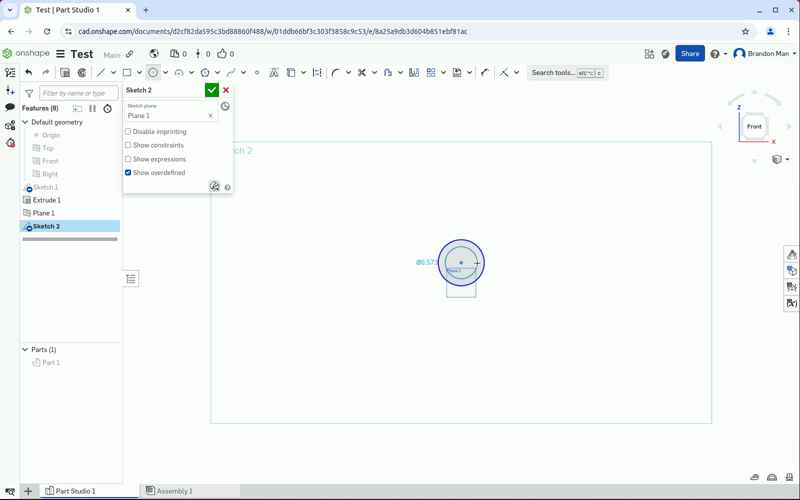
click(477, 262)
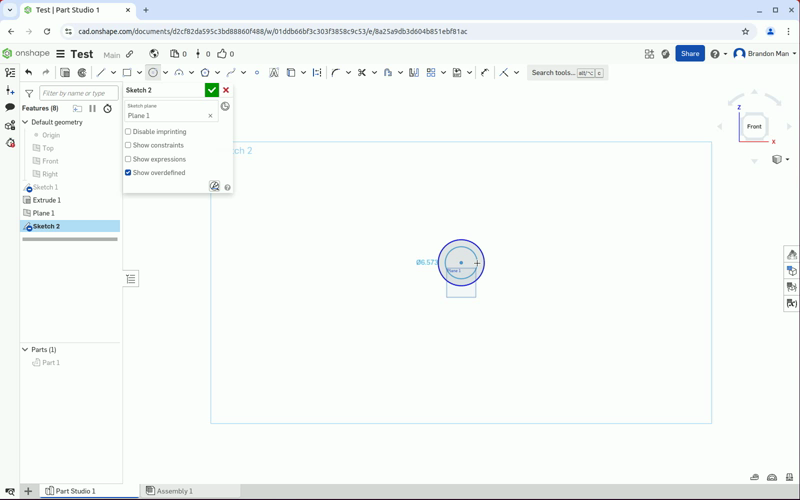
key(esc)
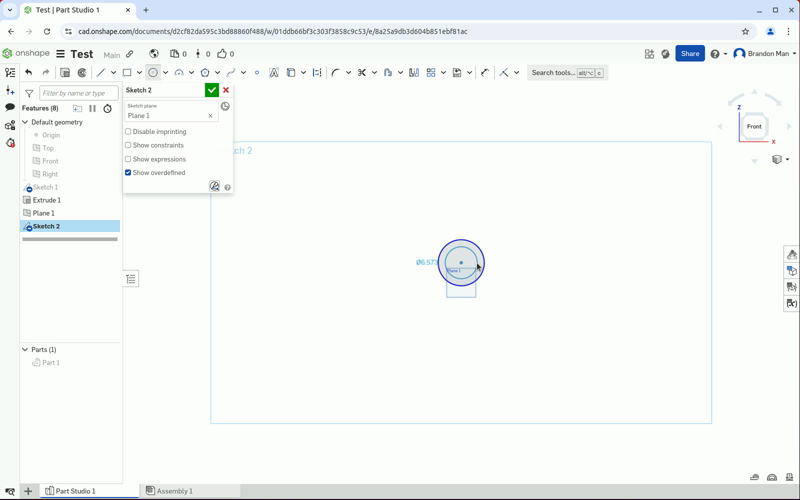
mouse_move(452, 280)
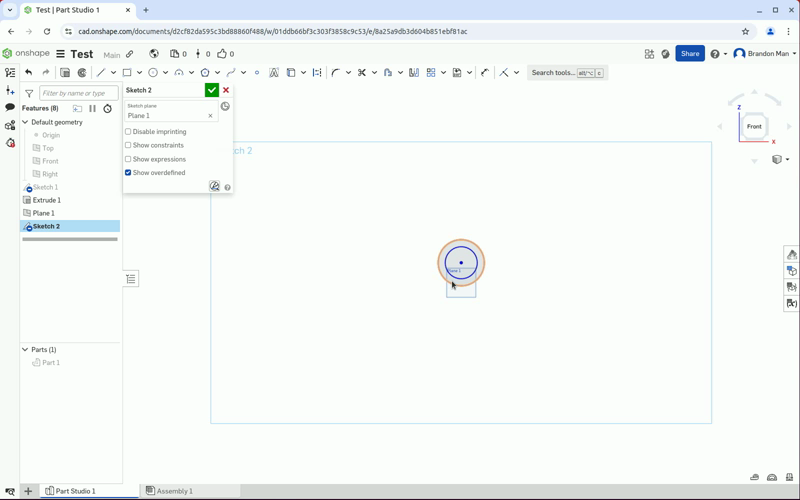
scroll(6)
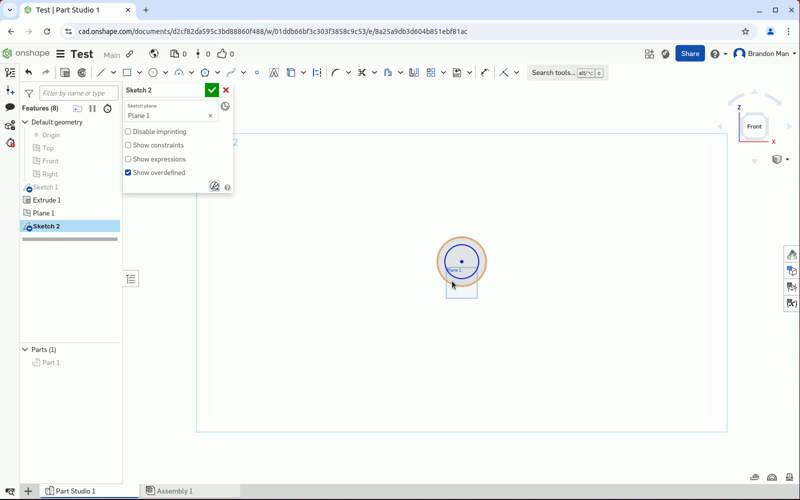
scroll(6)
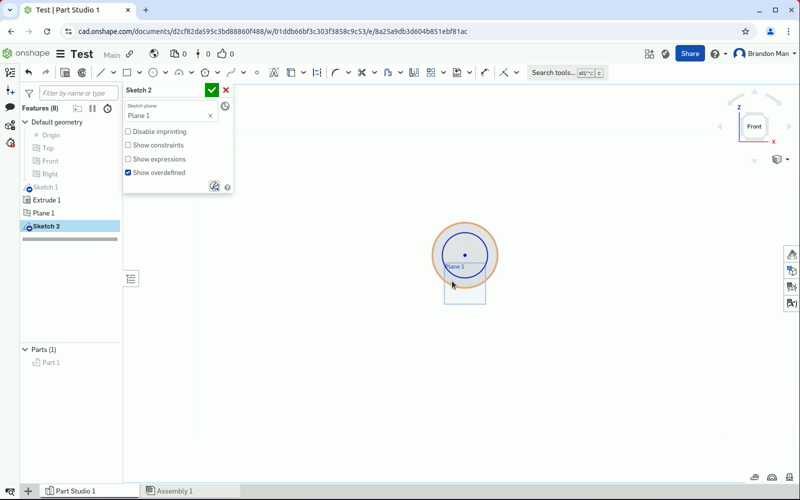
scroll(6)
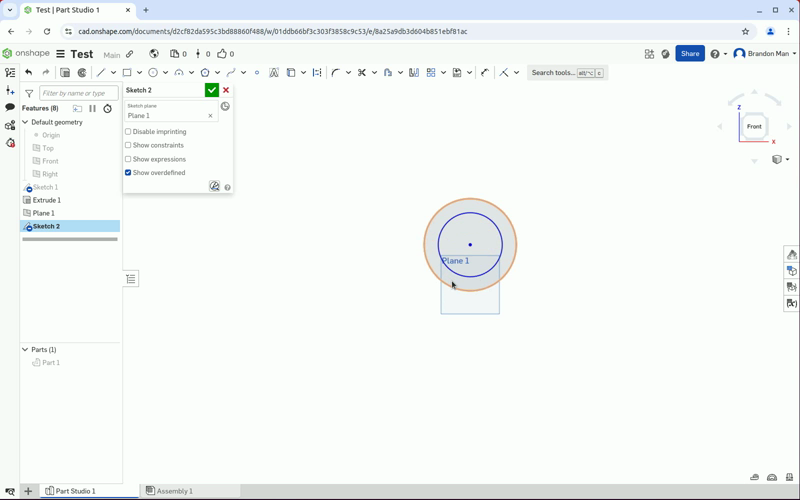
scroll(6)
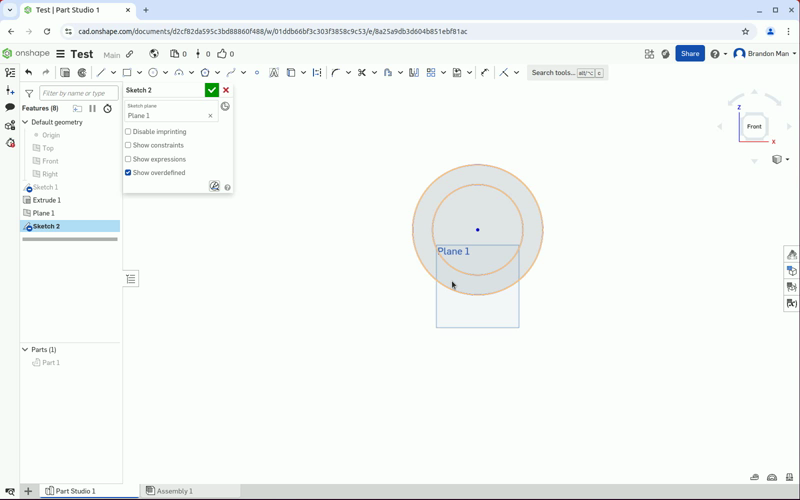
scroll(6)
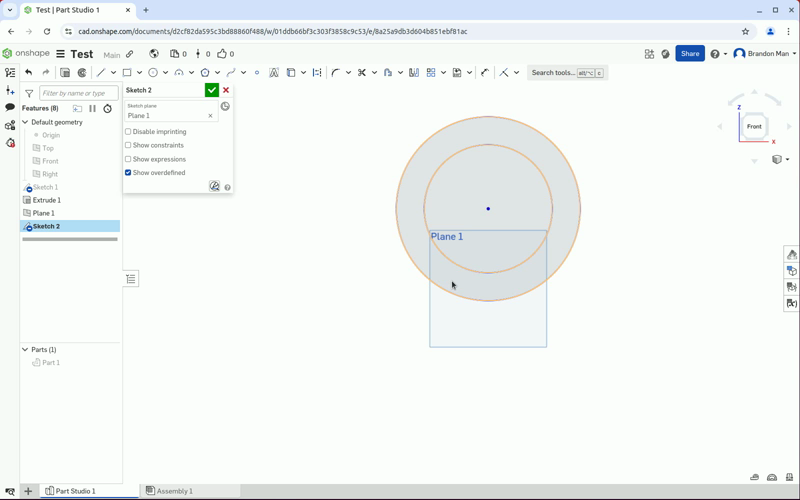
scroll(6)
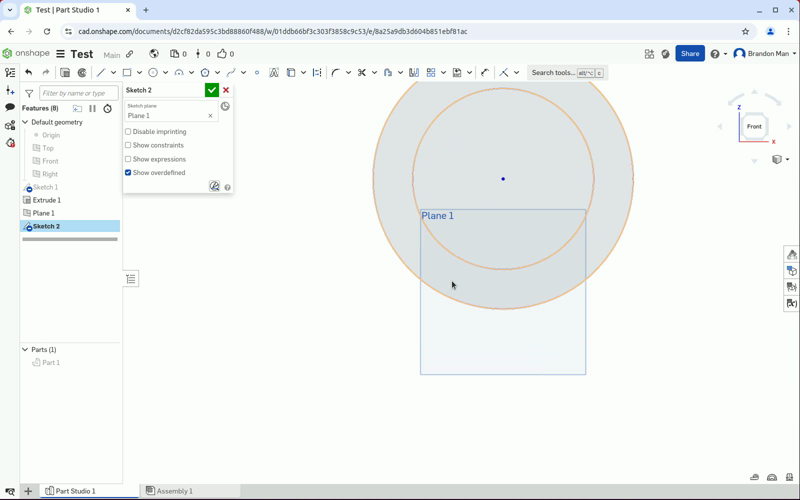
scroll(6)
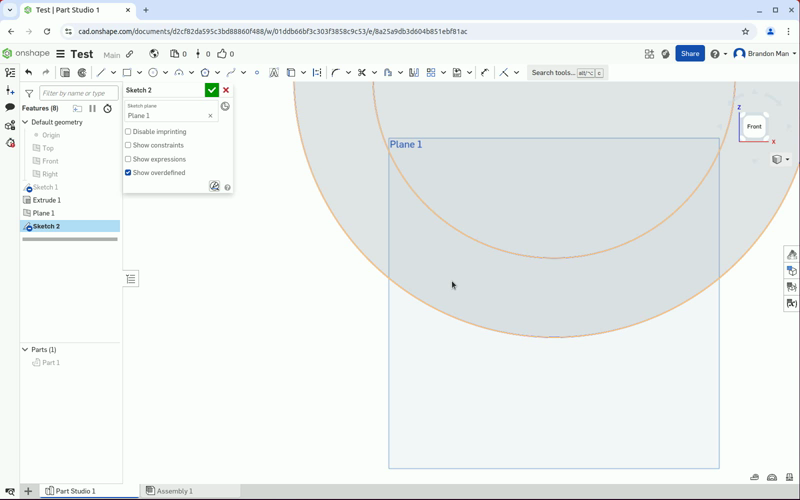
click(452, 280)
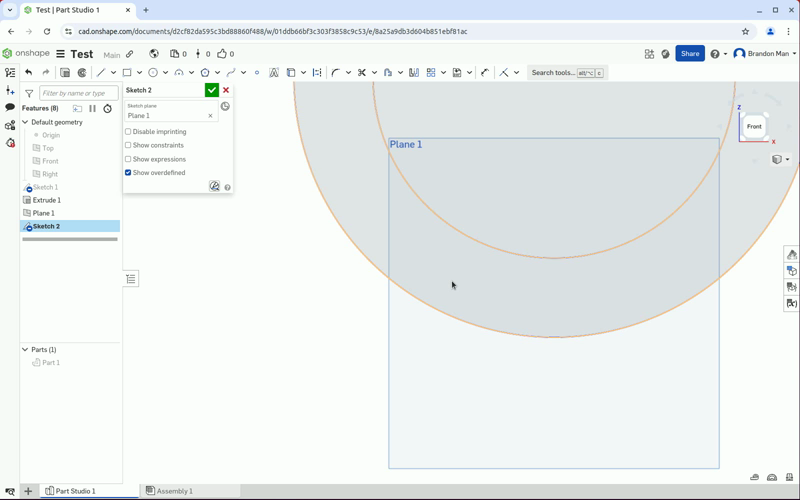
scroll(-6)
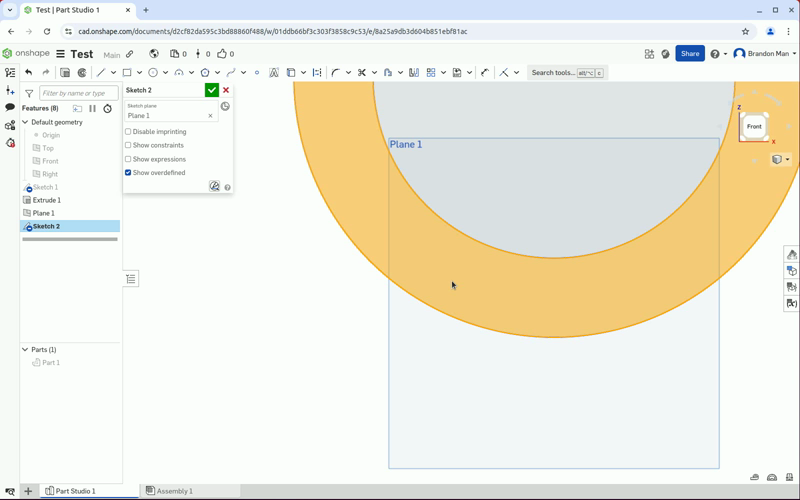
scroll(-6)
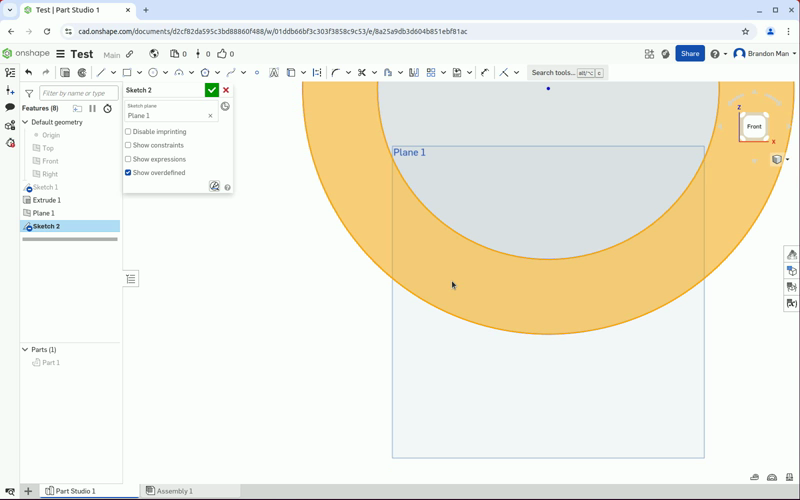
scroll(-6)
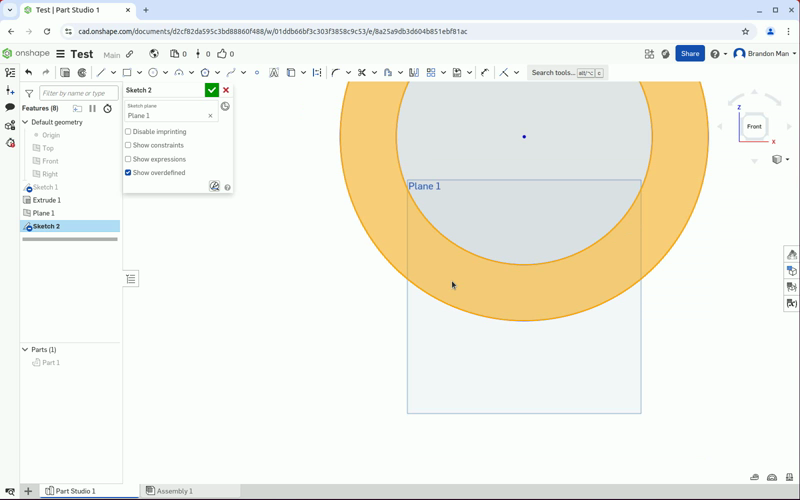
scroll(-6)
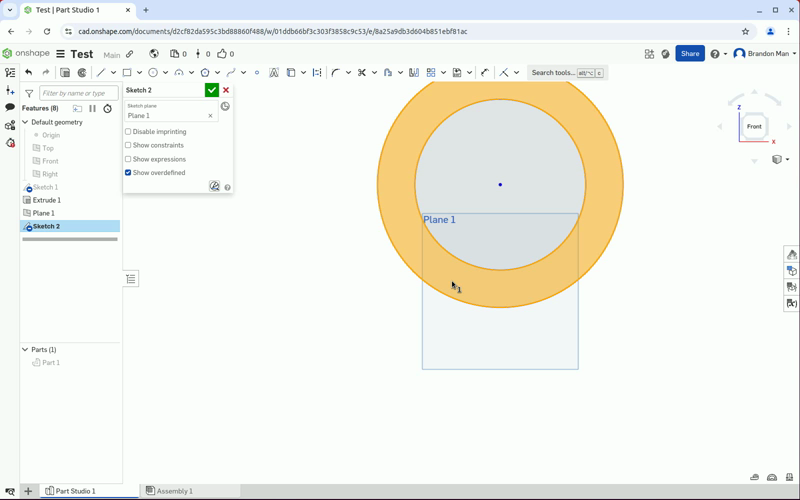
scroll(-6)
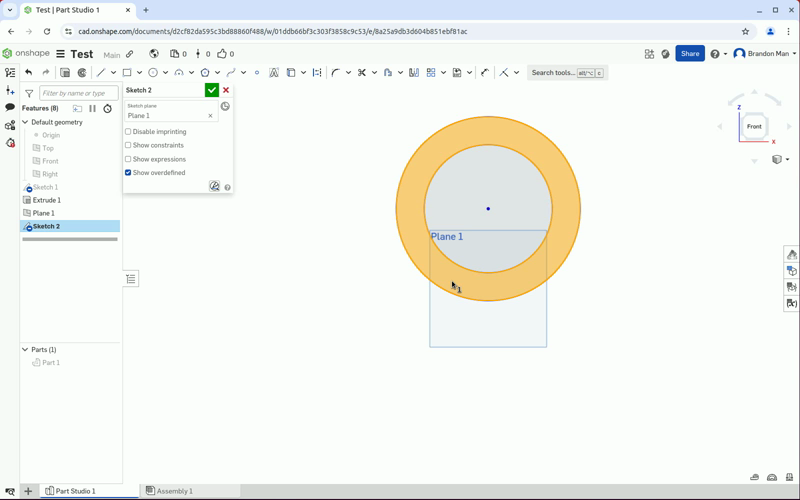
scroll(-6)
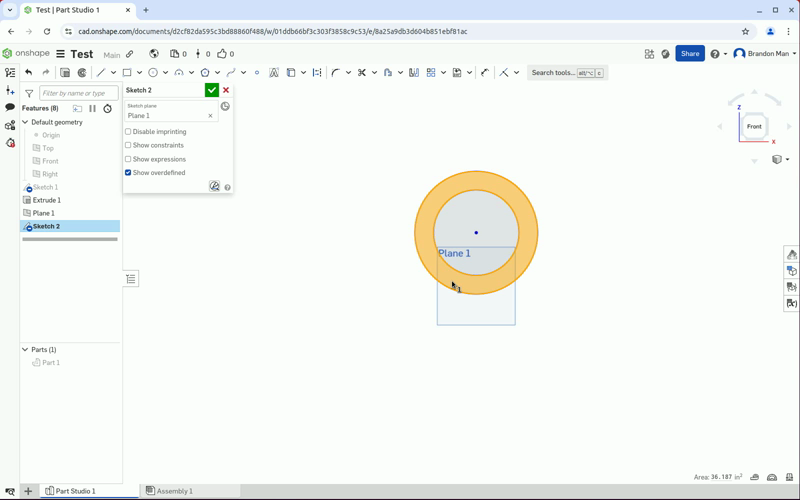
scroll(-6)
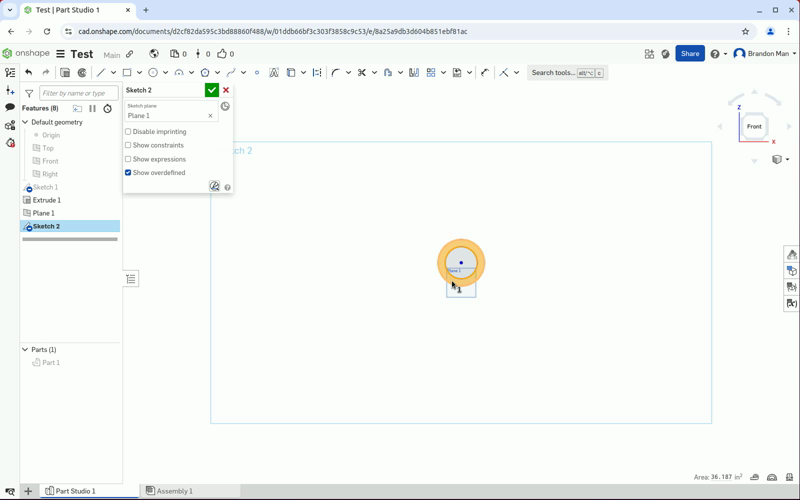
mouse_move(73, 352)
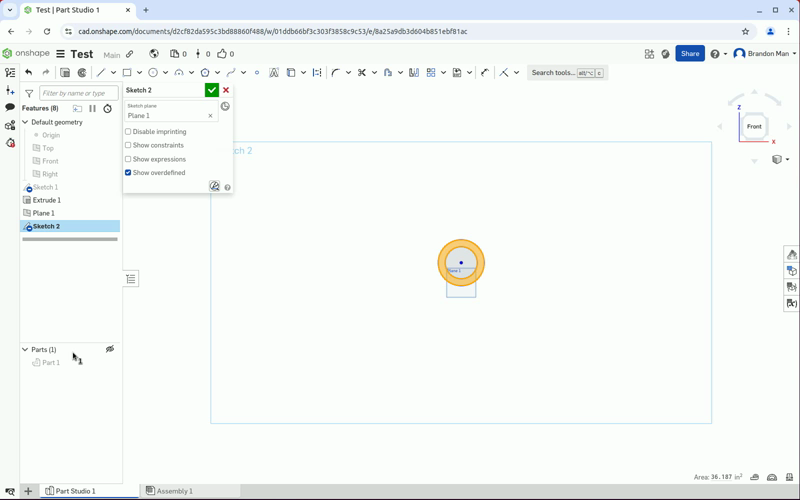
key(shift+y)
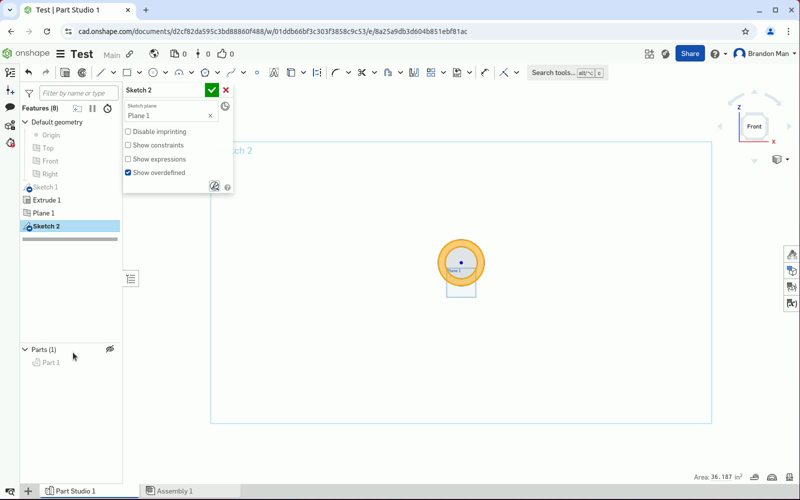
key(shift+e)
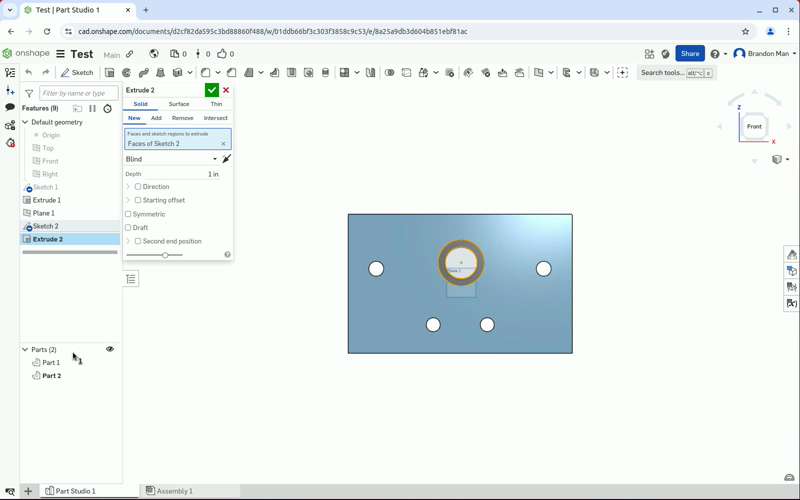
mouse_move(143, 106)
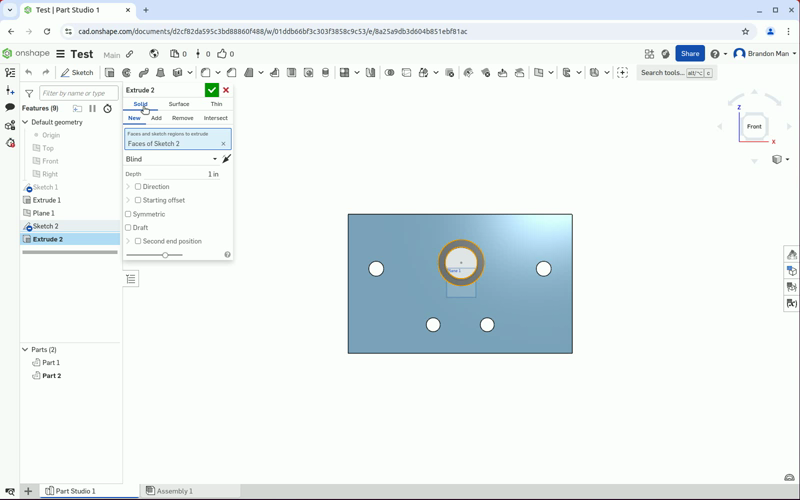
click(143, 106)
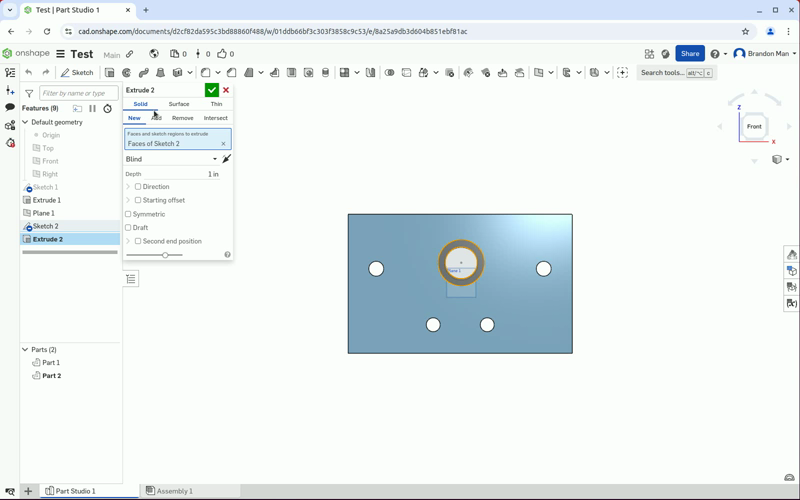
mouse_move(186, 120)
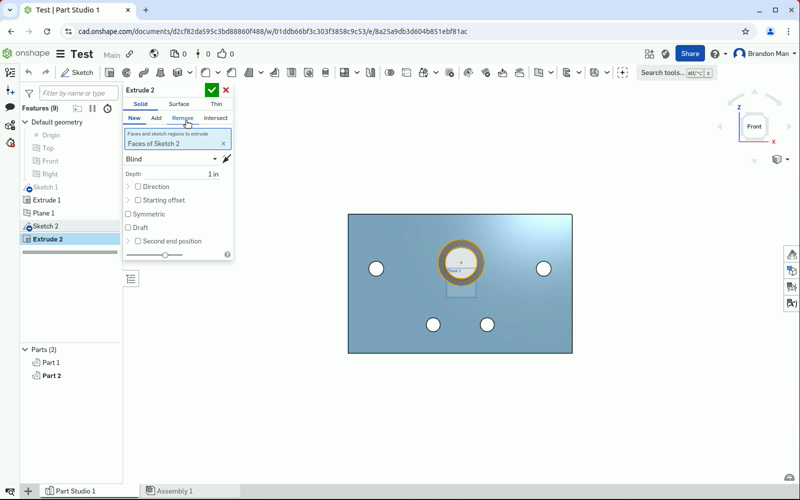
click(186, 120)
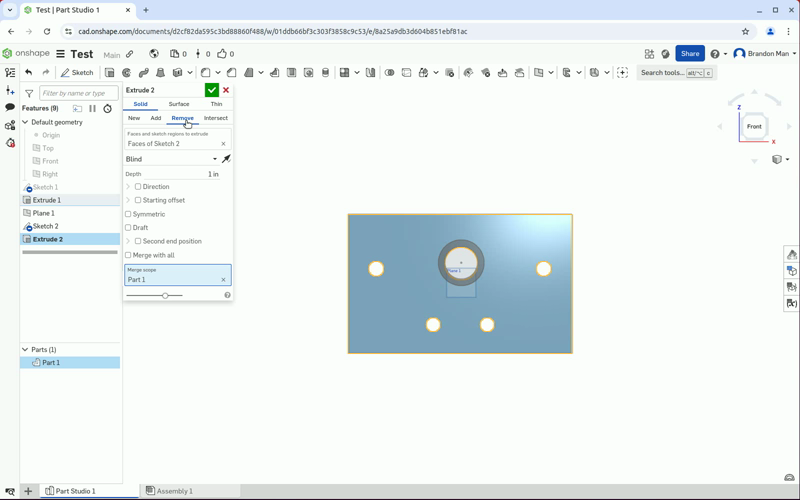
key(tab, 4)
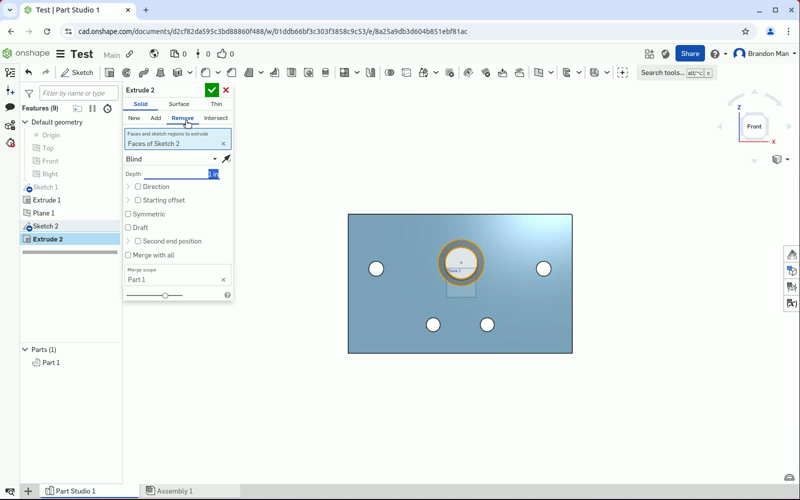
text(2.889)
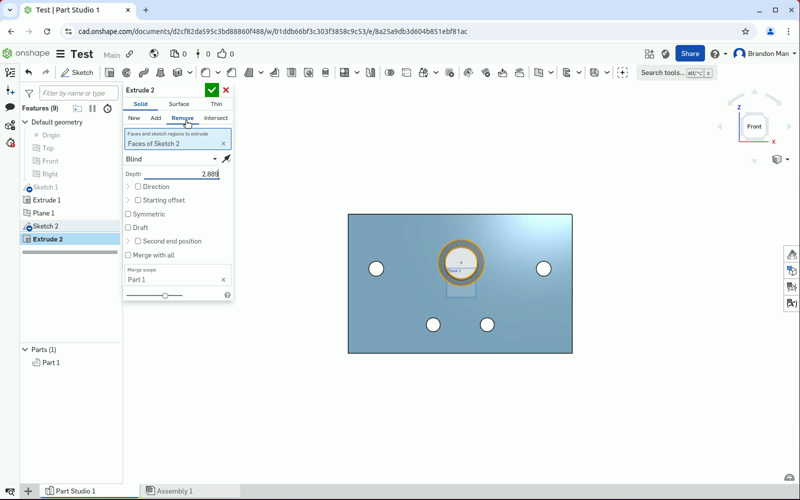
key(tab, 6)
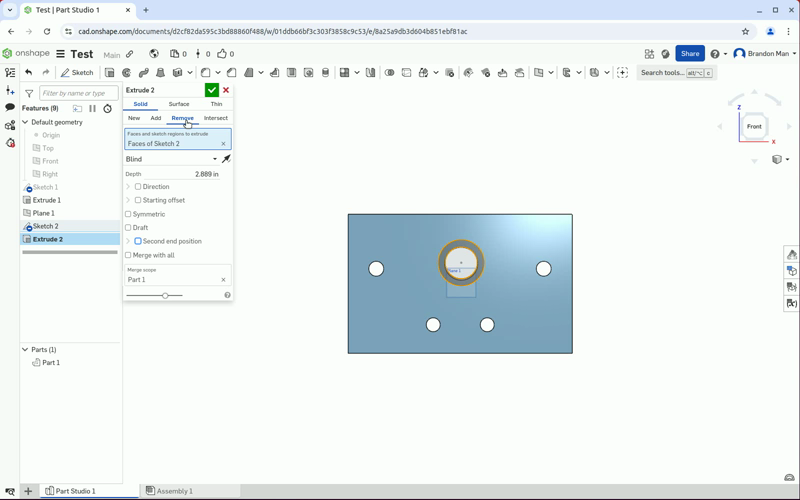
key(space)
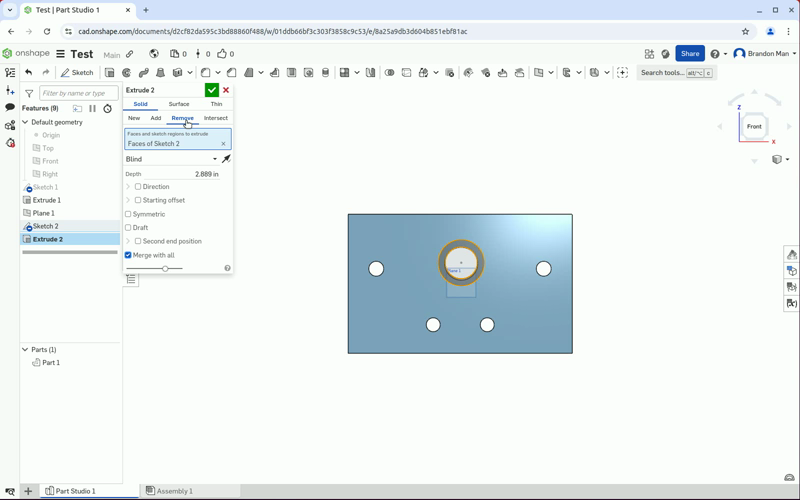
key(enter)
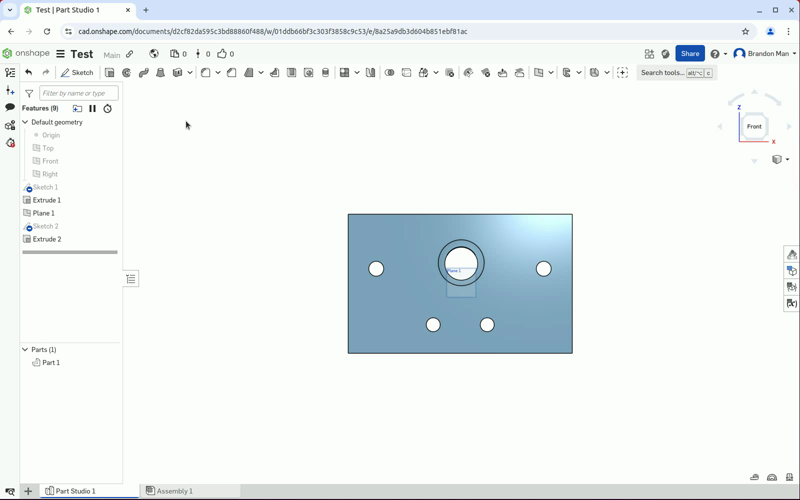
key(shift+h)
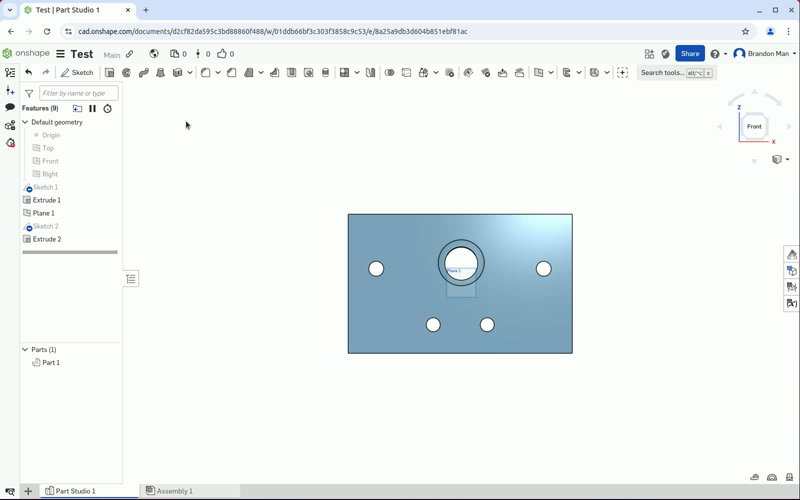
key(shift+h)
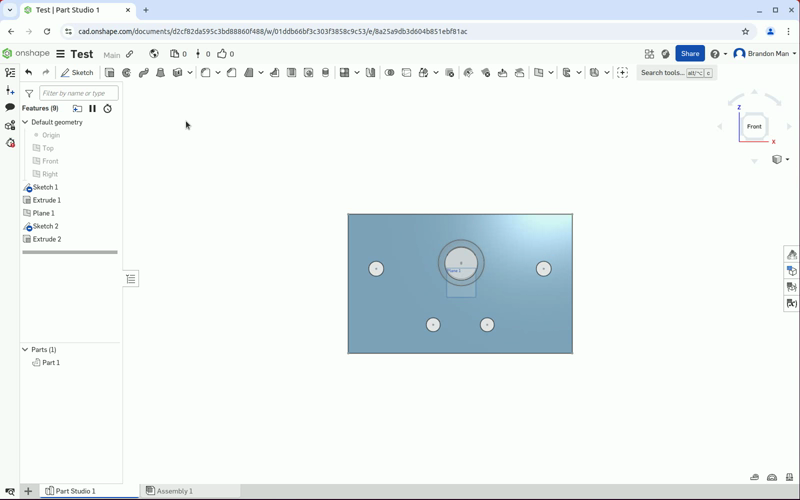
key(shift+7)
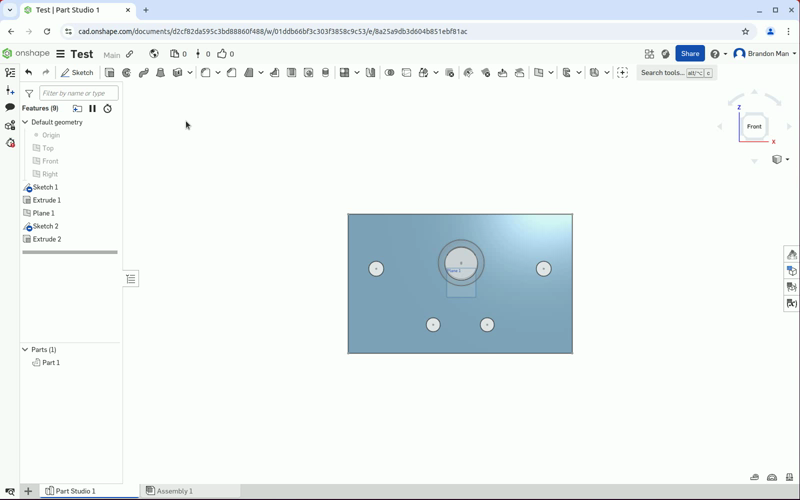
key(left, 2)
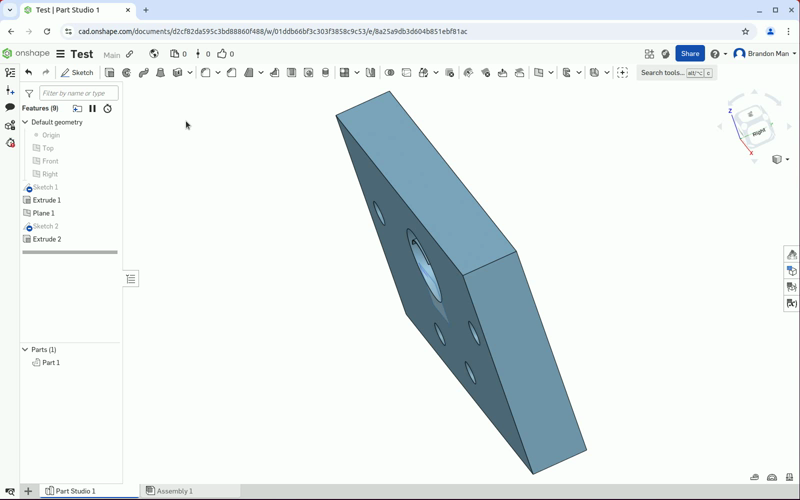
key(down, 2)
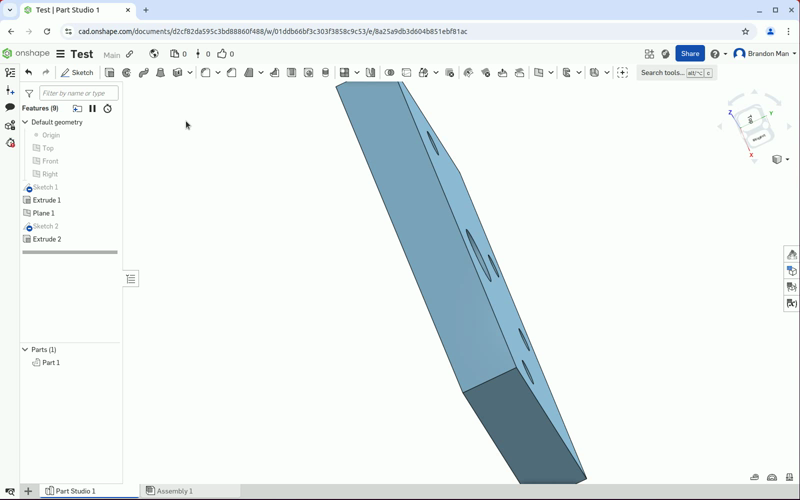
key(up, 2)
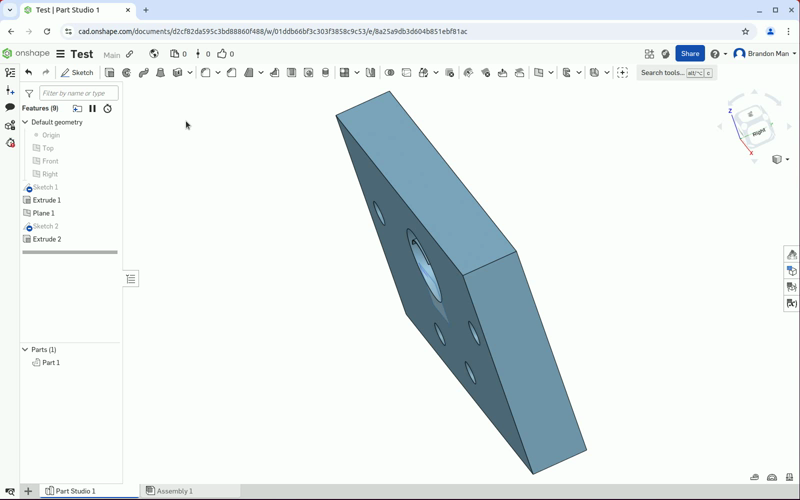
key(right, 2)
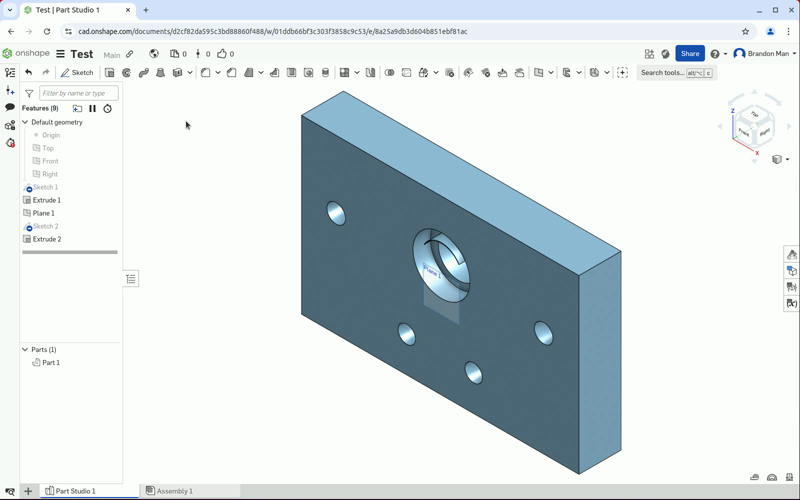
mouse_move(73, 189)
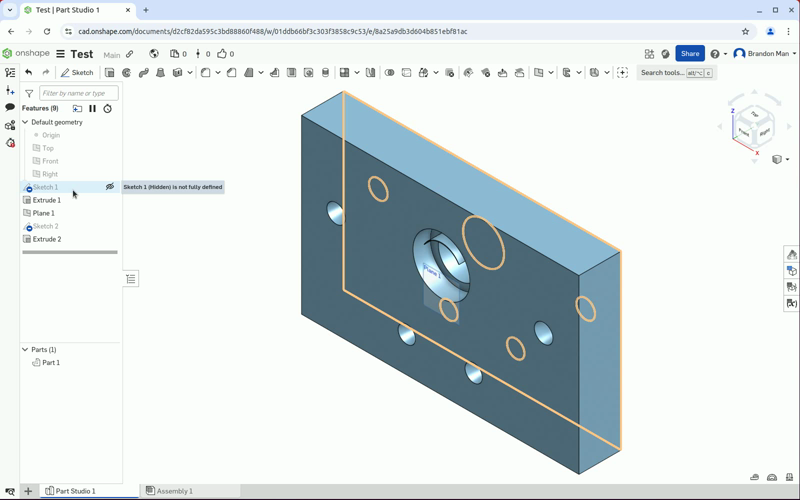
click(73, 189)